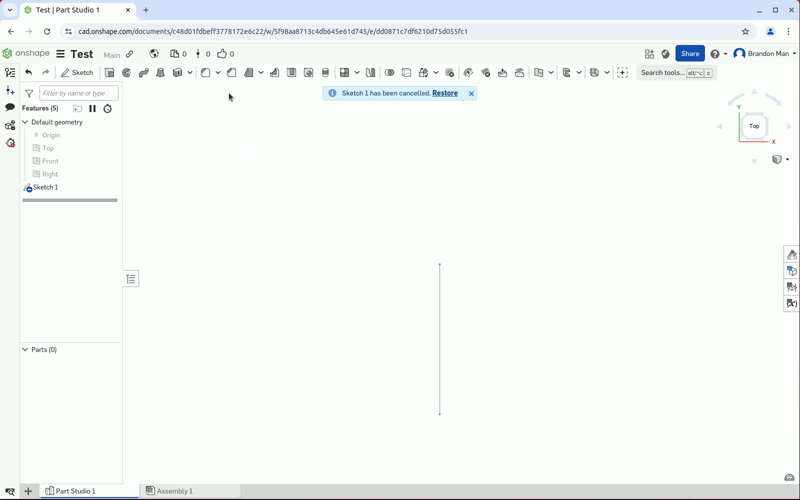
key(shift+h)
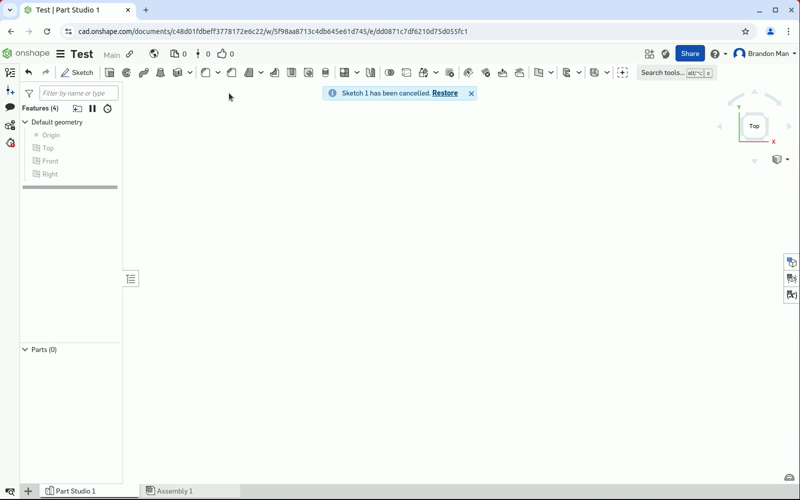
mouse_move(73, 352)
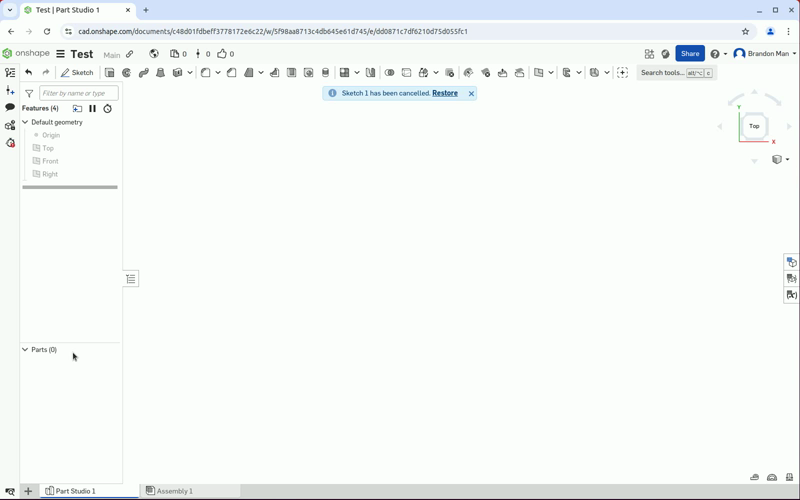
key(y)
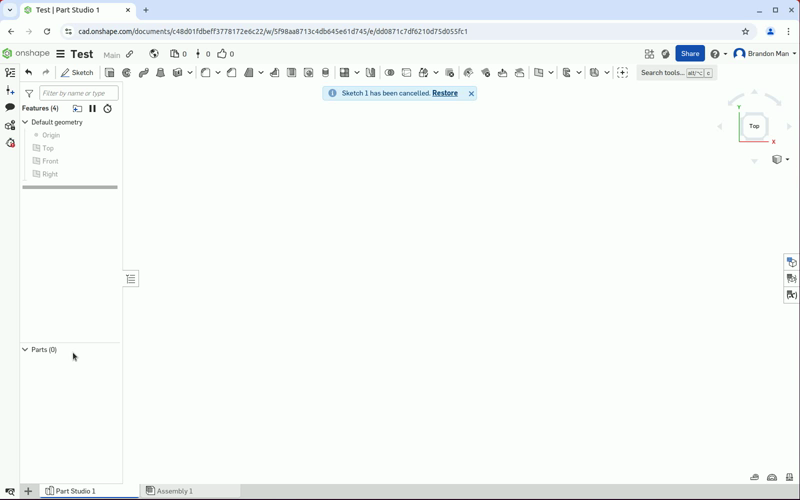
key(shift+p)
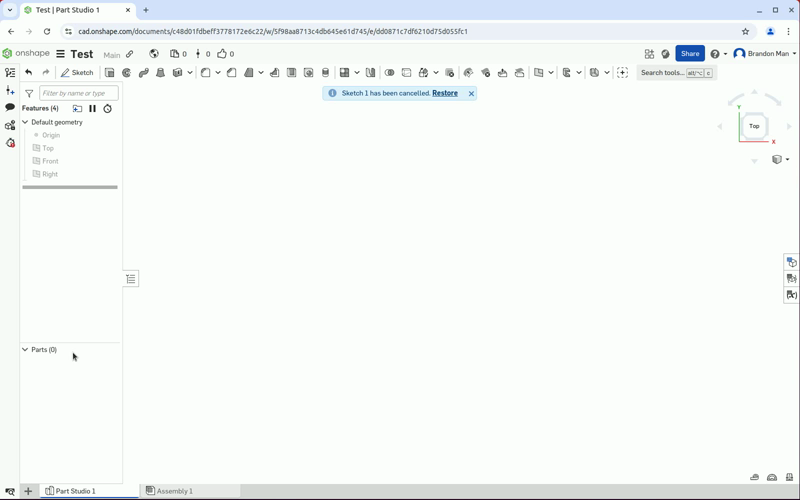
key(space)
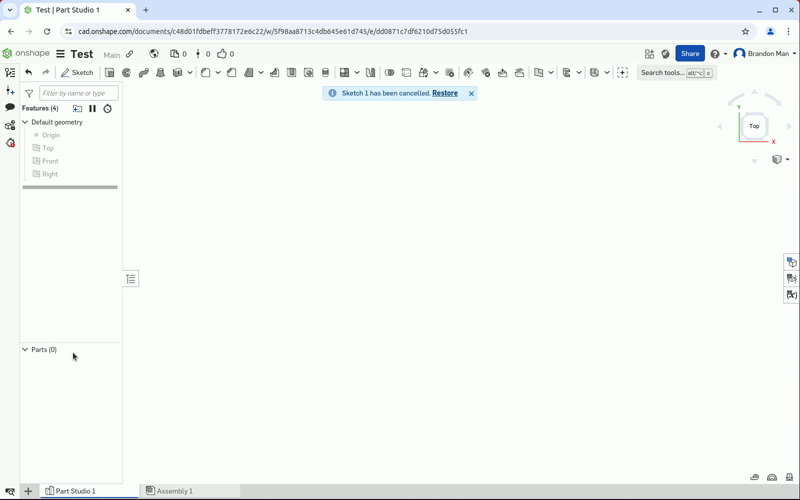
key_down(shift)
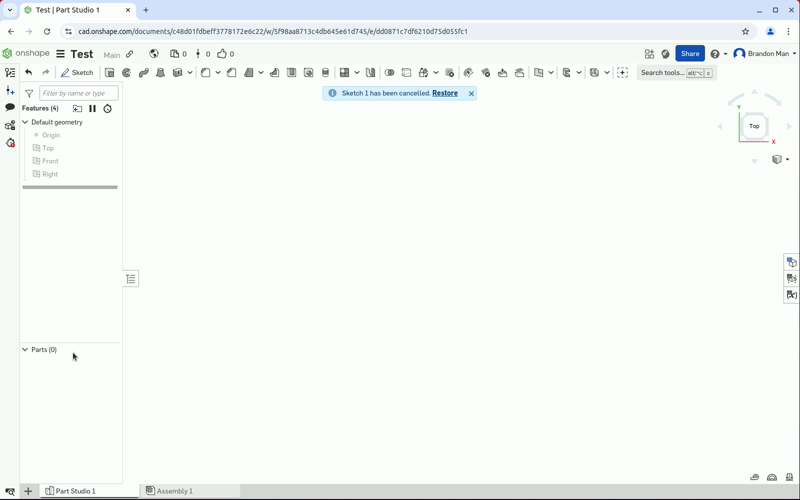
key(up)
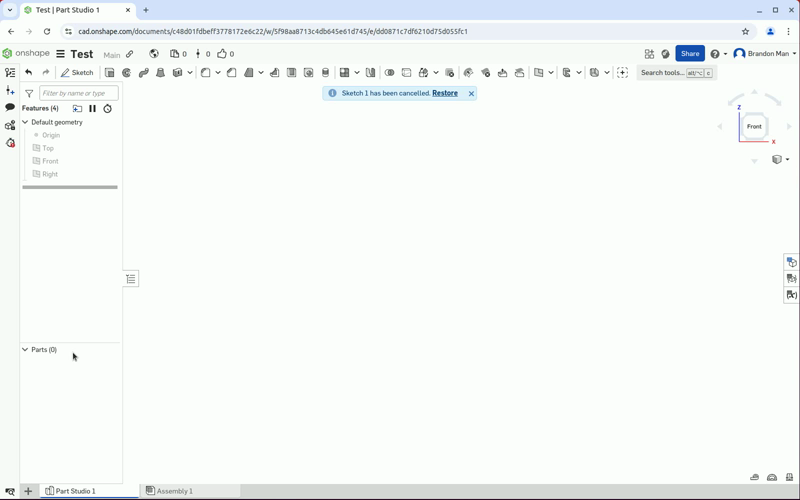
key_up(shift)
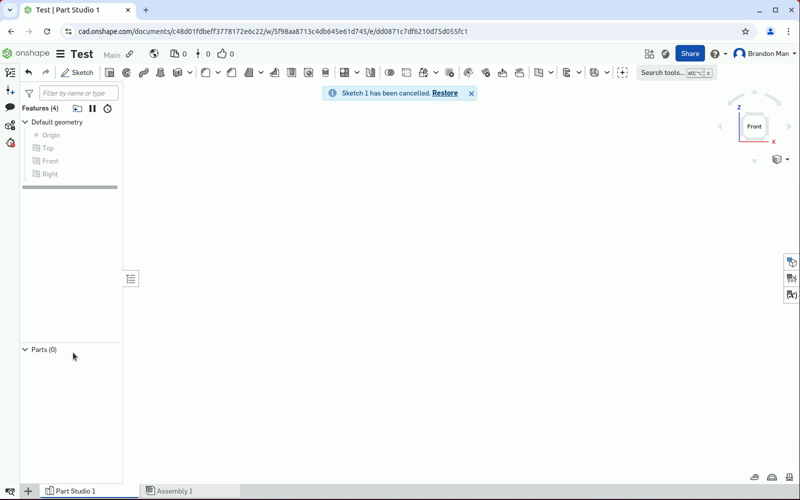
mouse_move(73, 352)
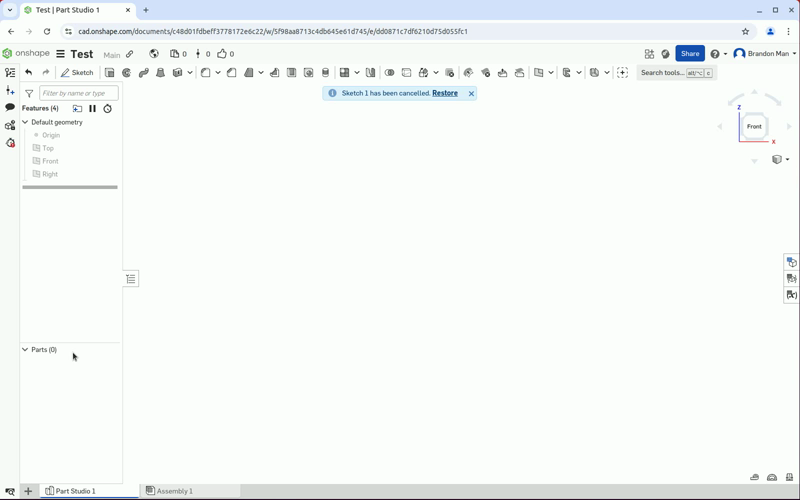
key(shift+y)
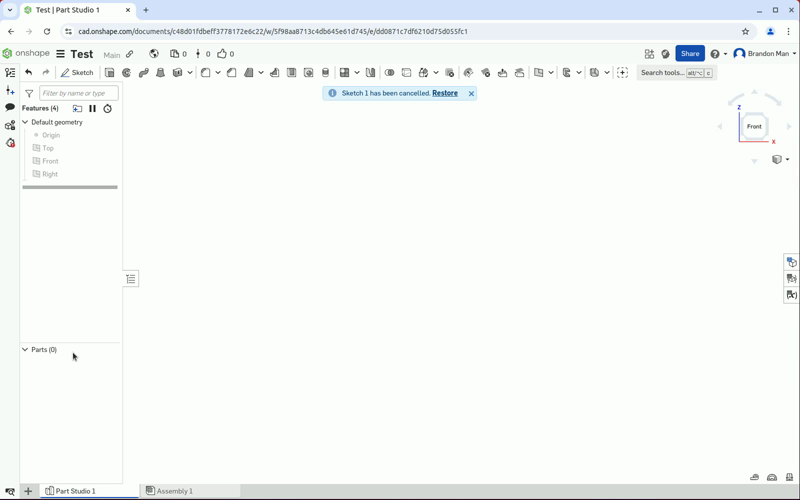
key(shift+s)
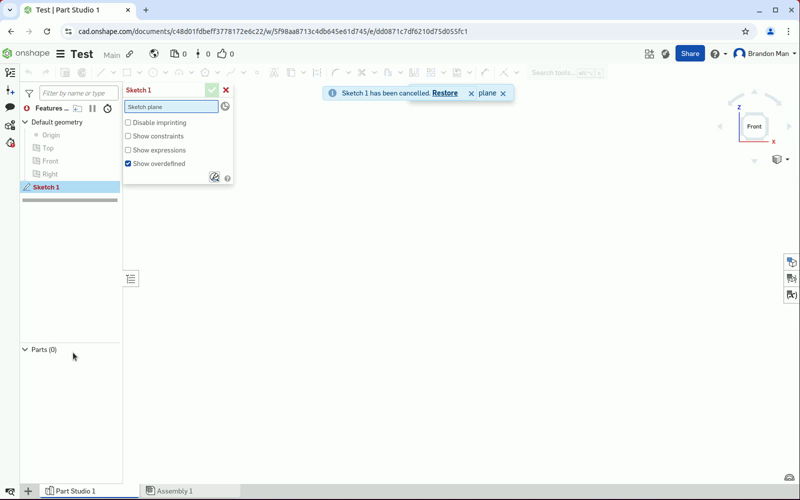
mouse_move(73, 163)
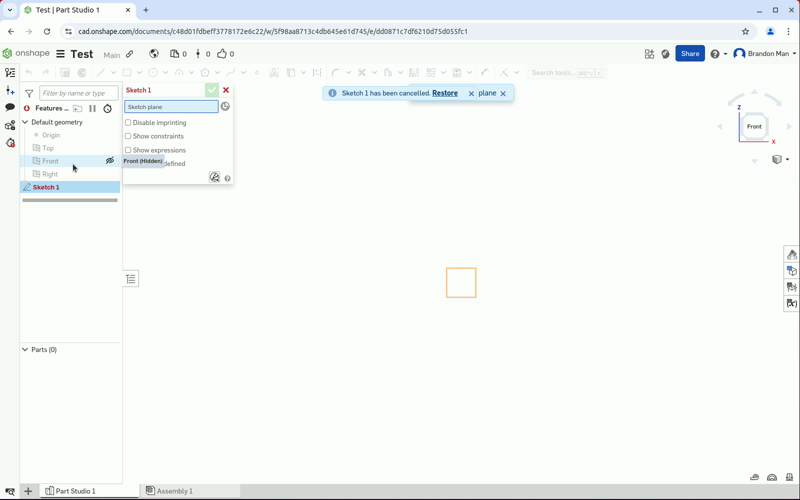
click(73, 163)
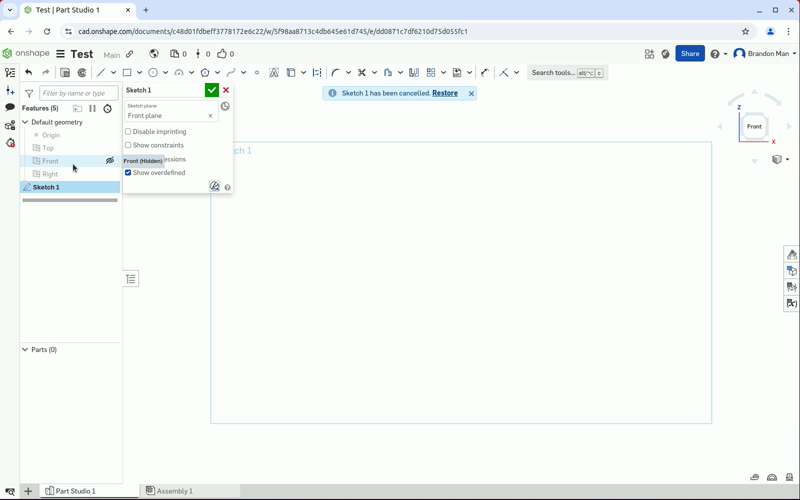
mouse_move(73, 352)
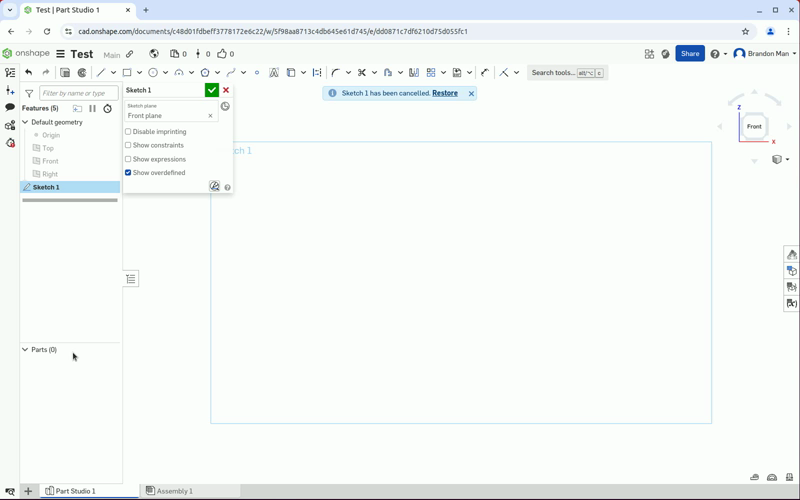
key(y)
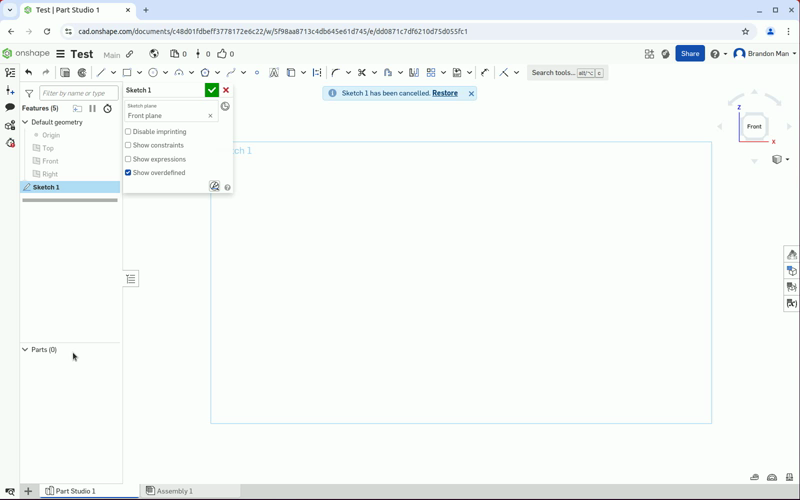
key(l)
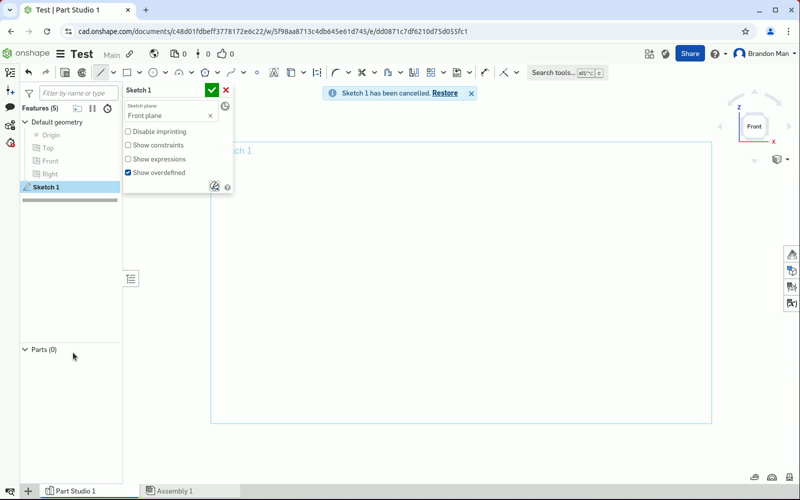
key_down(shift)
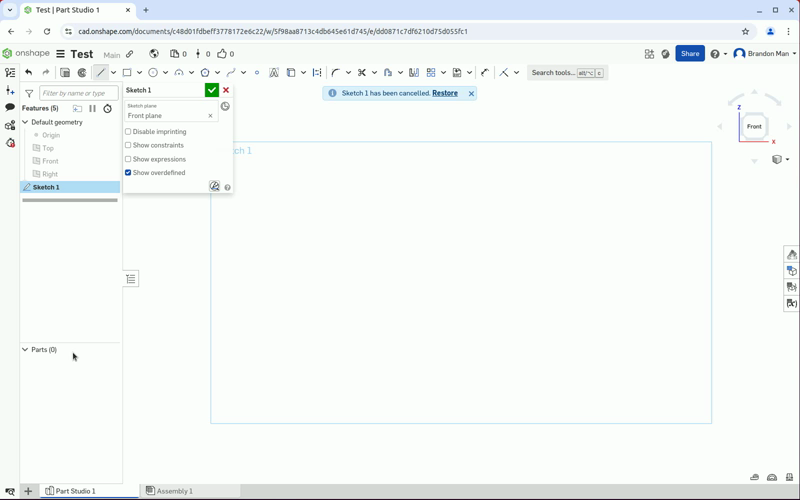
mouse_move(348, 395)
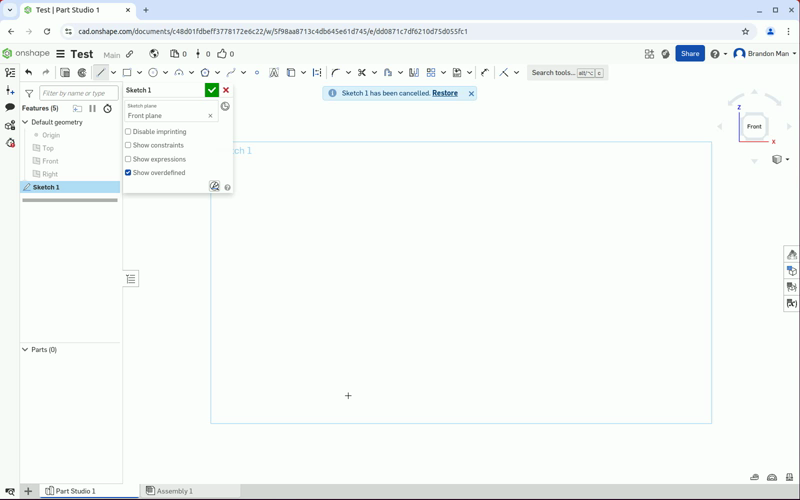
click(348, 395)
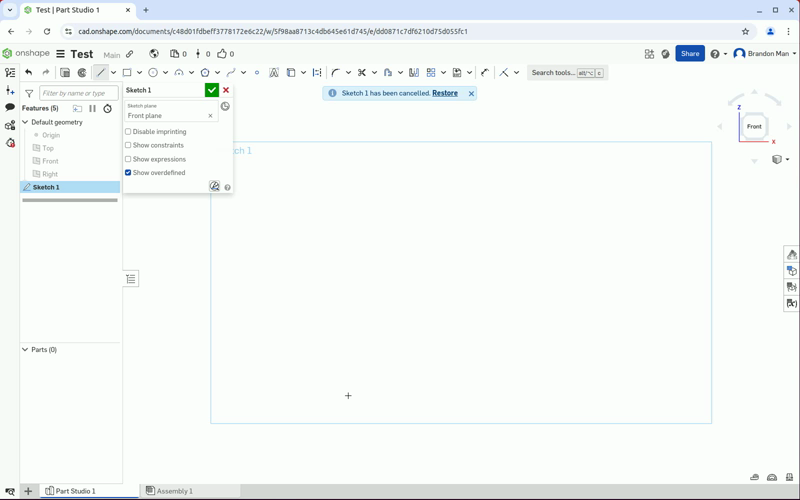
key_up(shift)
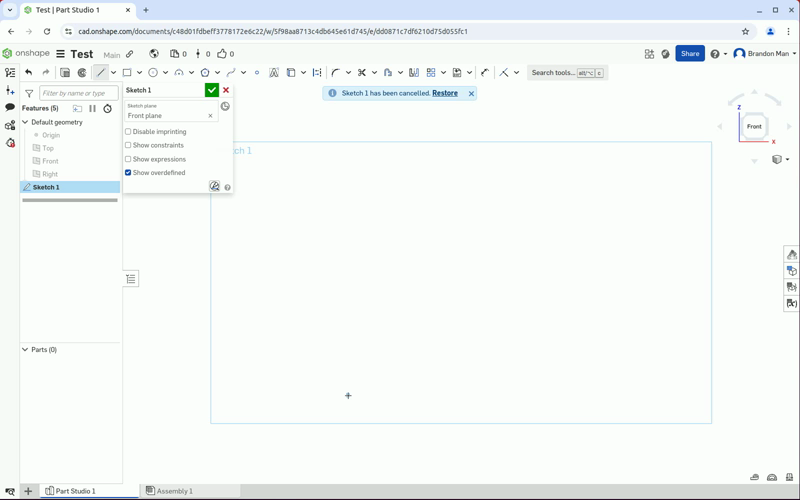
key_down(shift)
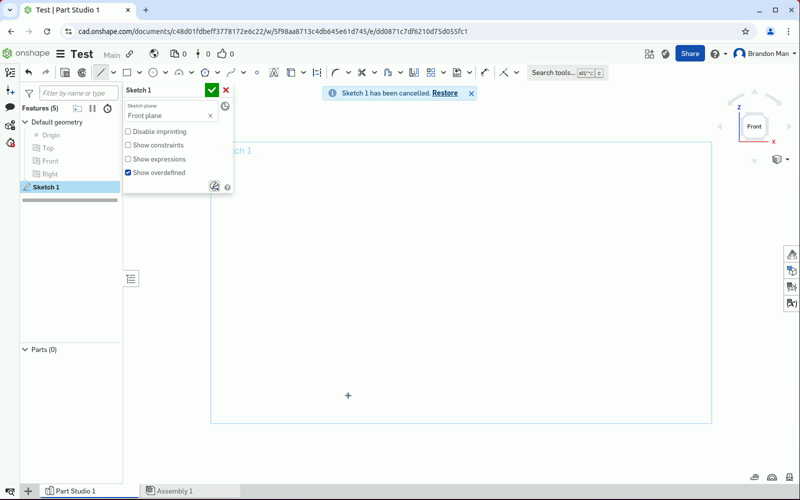
mouse_move(572, 395)
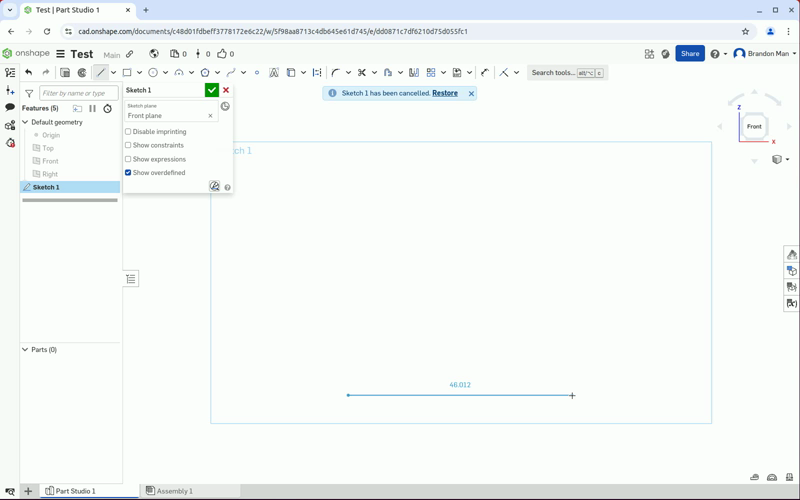
click(572, 395)
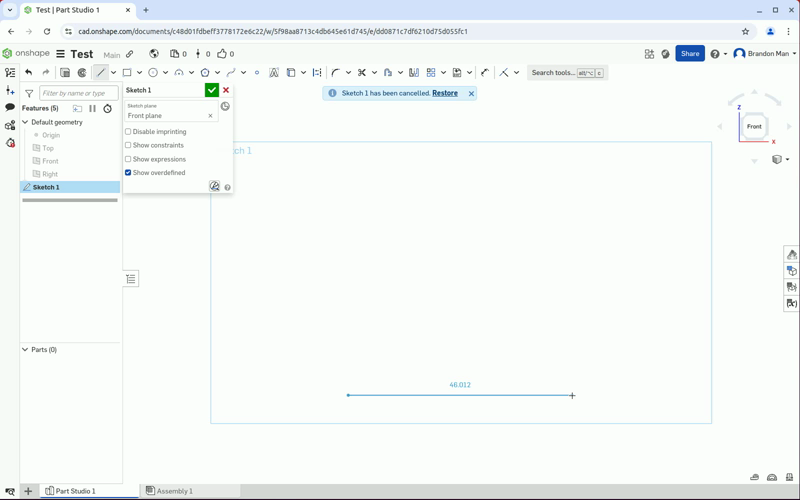
key_up(shift)
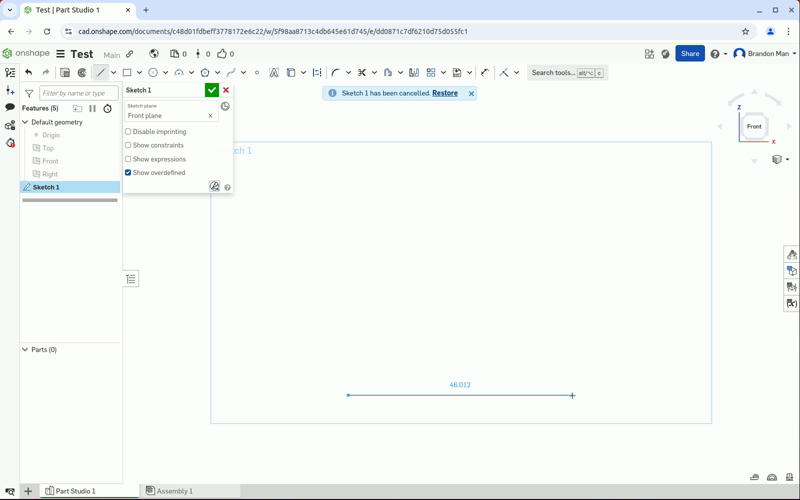
key_down(shift)
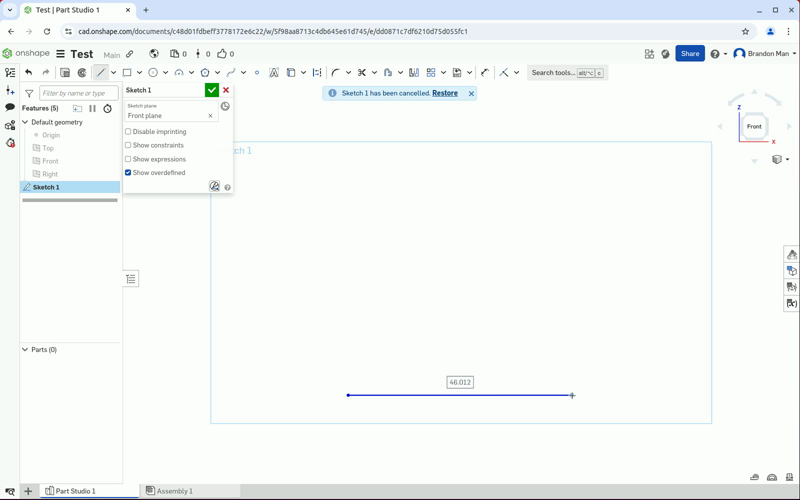
mouse_move(572, 171)
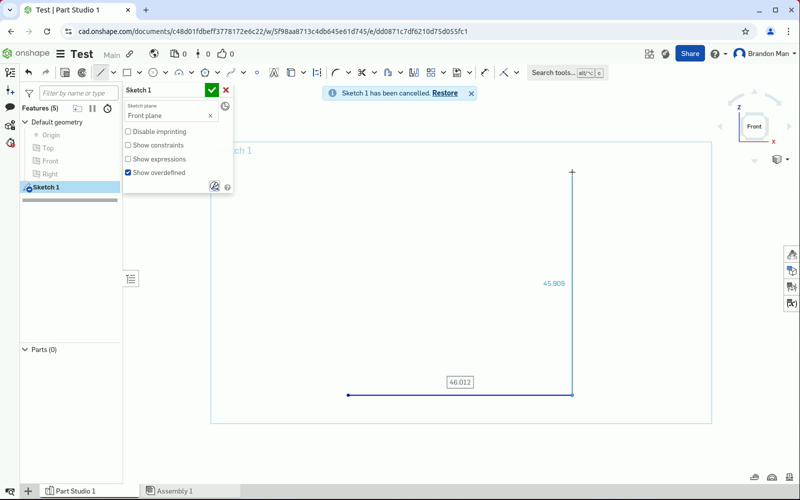
click(572, 171)
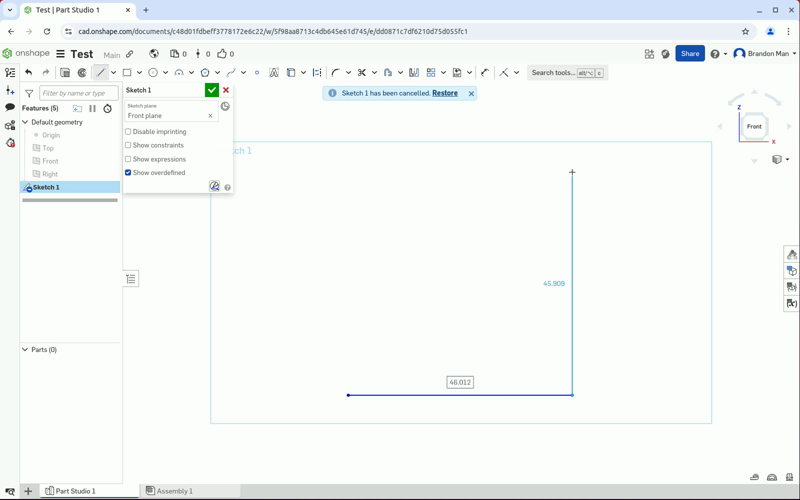
key_up(shift)
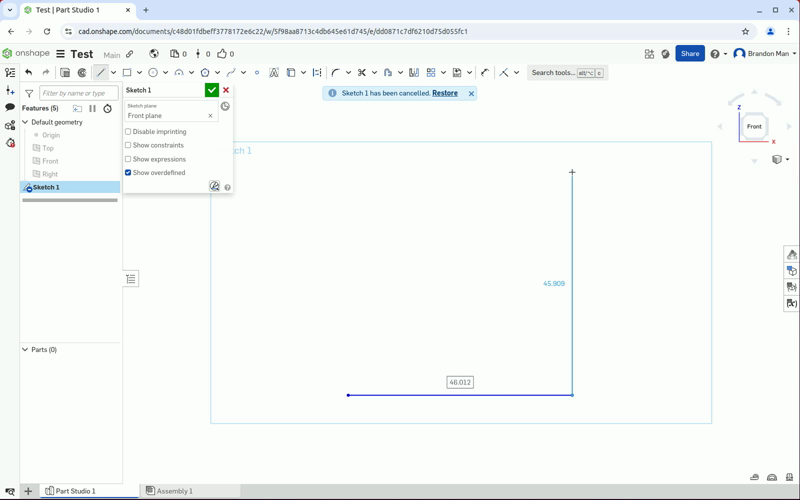
key_down(shift)
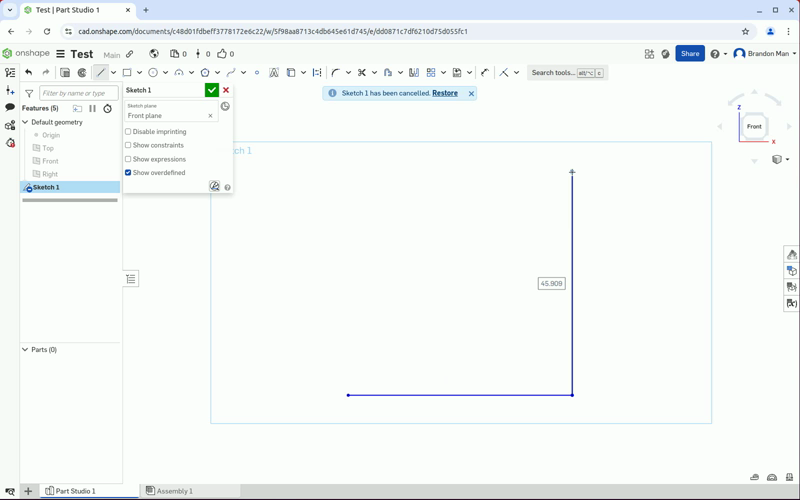
mouse_move(348, 171)
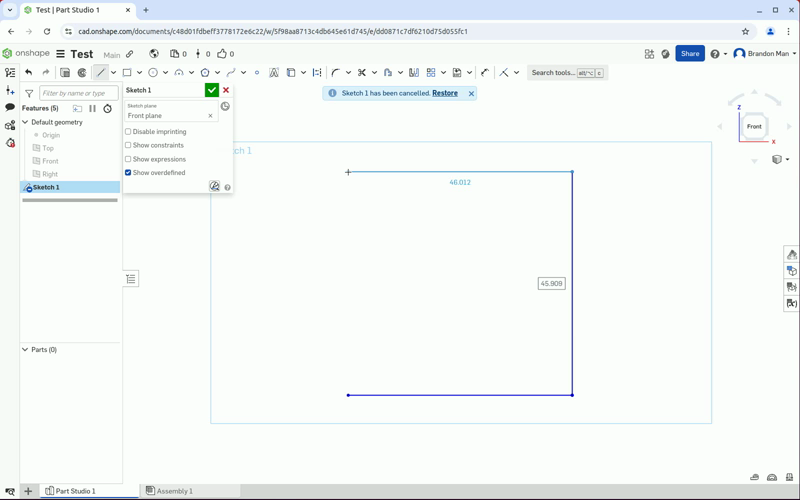
click(348, 171)
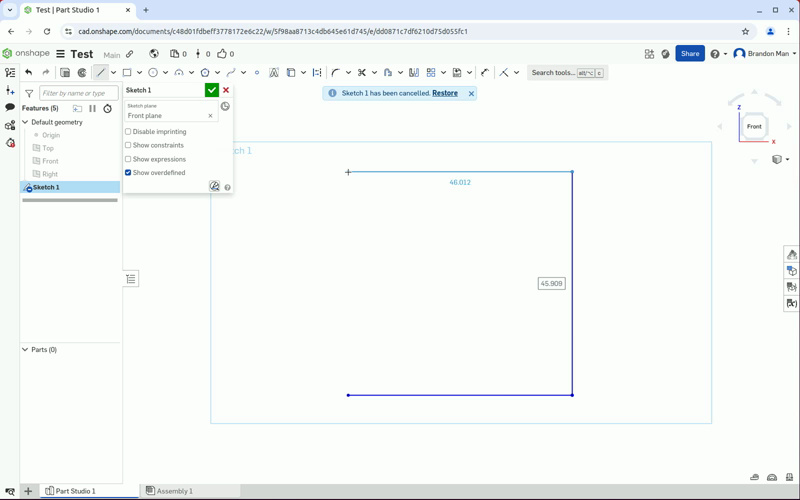
key_up(shift)
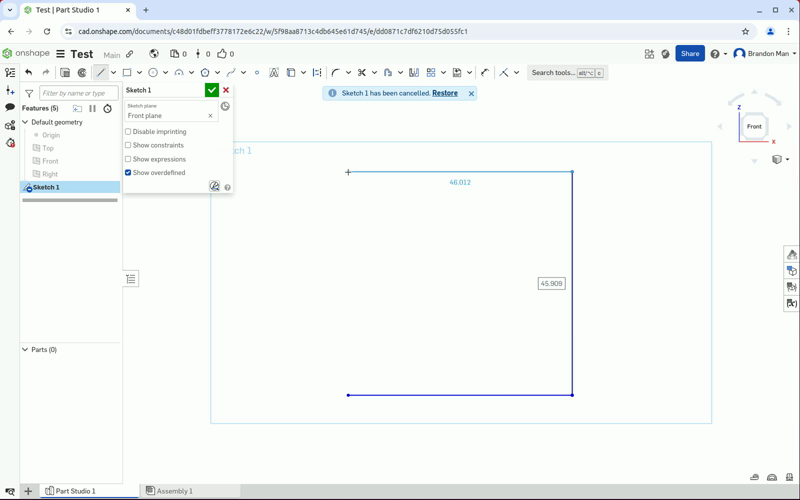
key_down(shift)
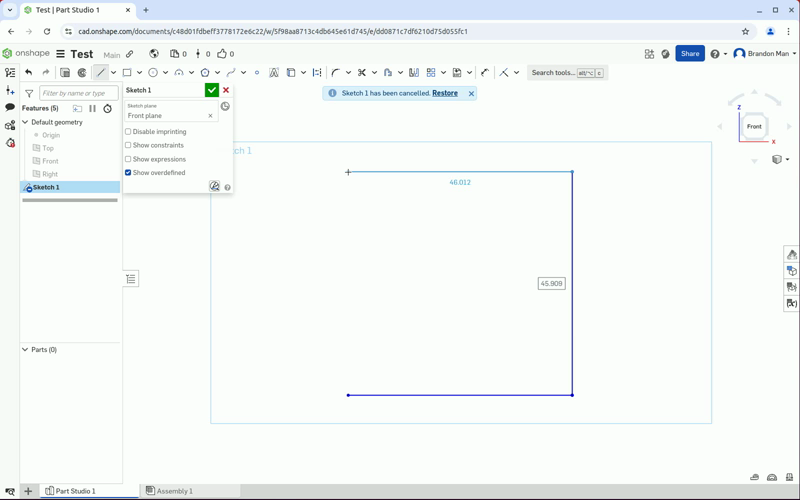
mouse_move(348, 395)
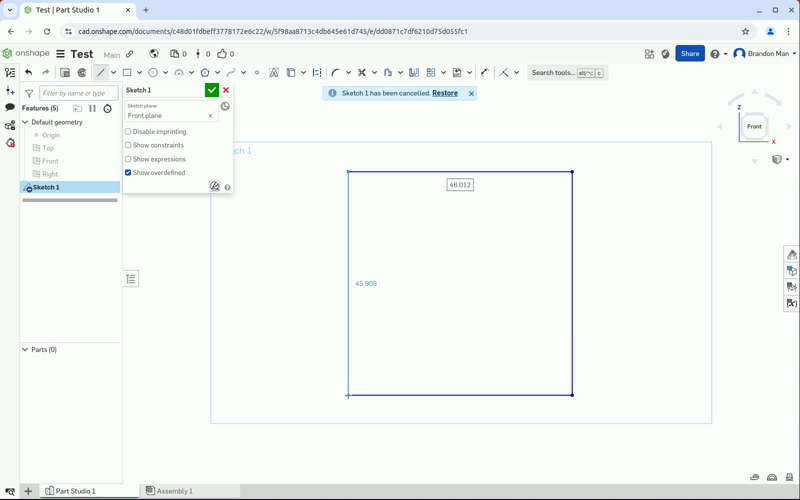
key_up(shift)
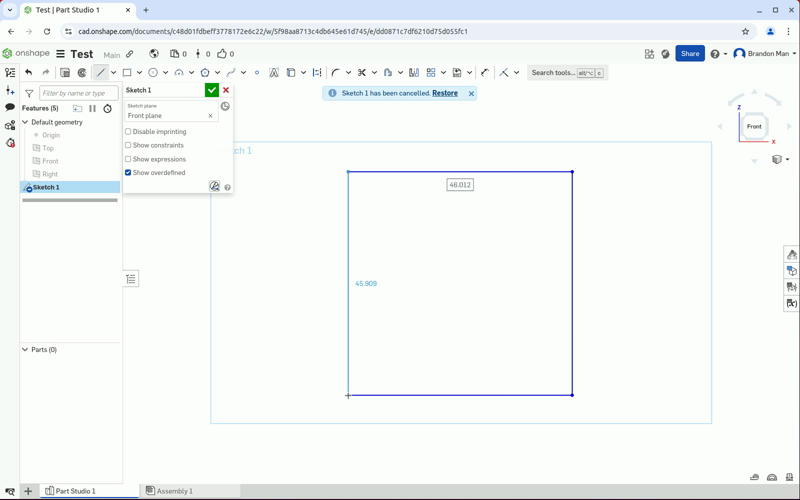
click(348, 395)
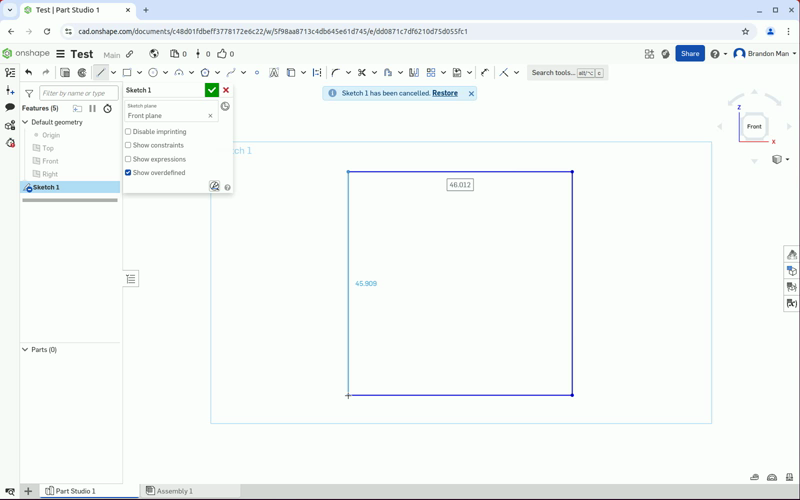
key(esc)
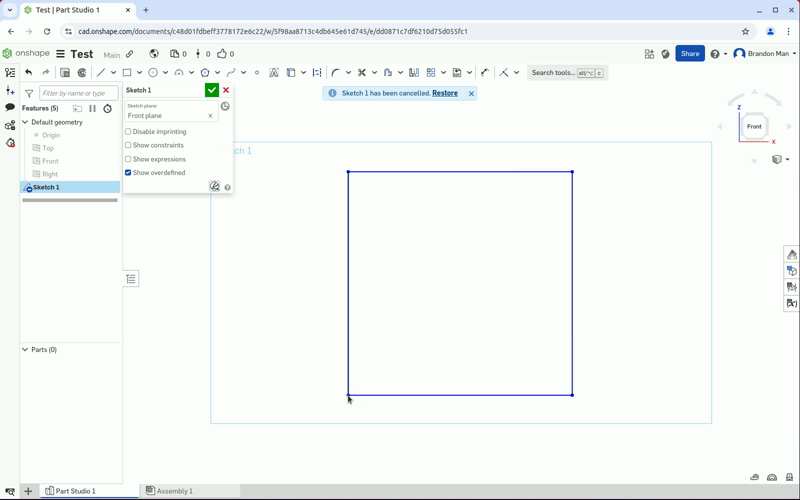
mouse_move(461, 230)
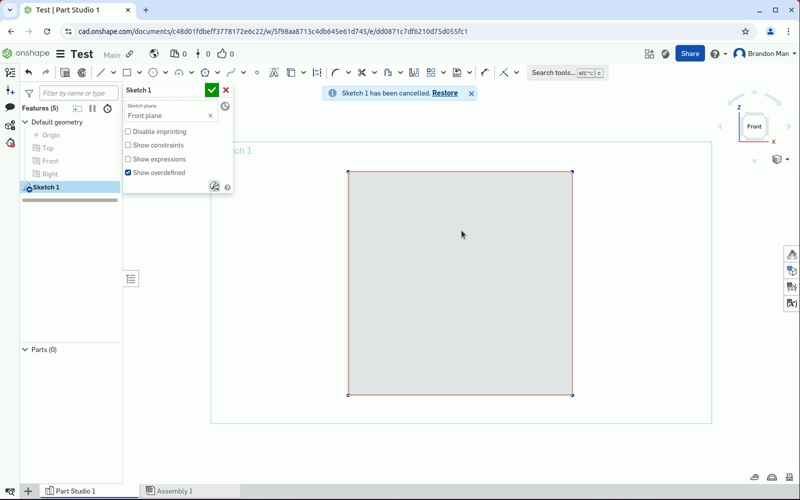
click(461, 230)
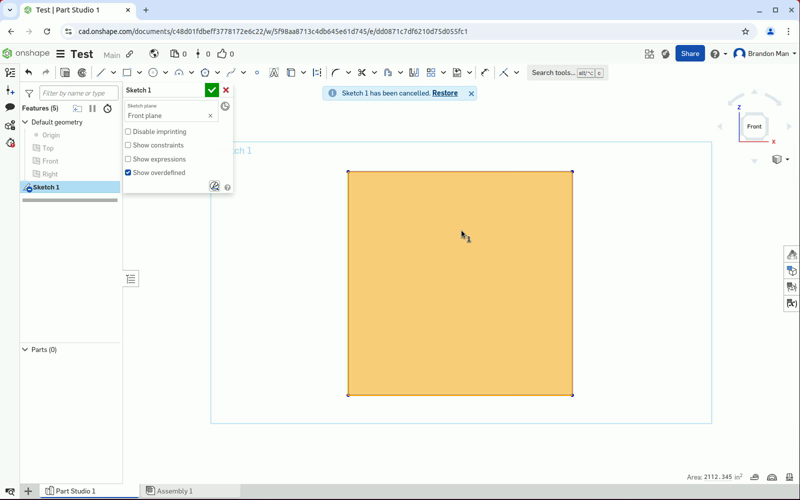
mouse_move(73, 352)
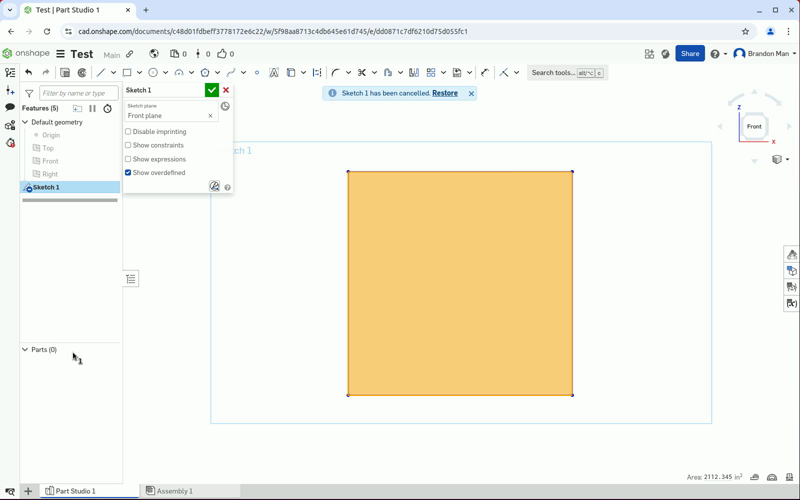
key(shift+y)
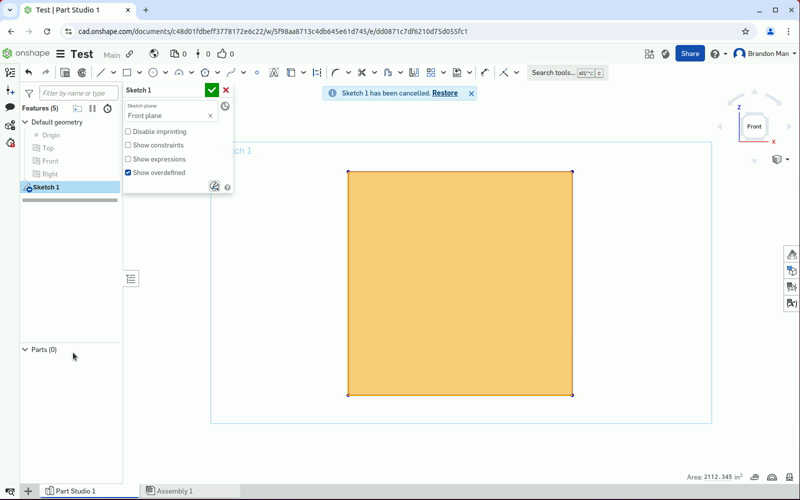
key(shift+e)
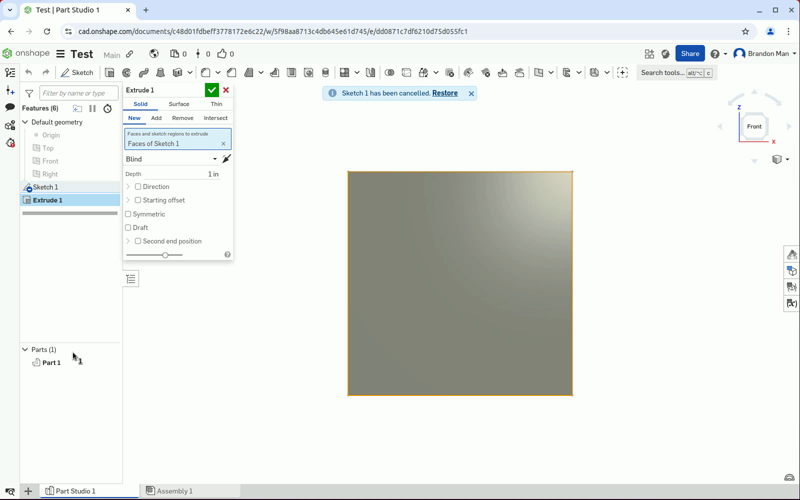
mouse_move(143, 106)
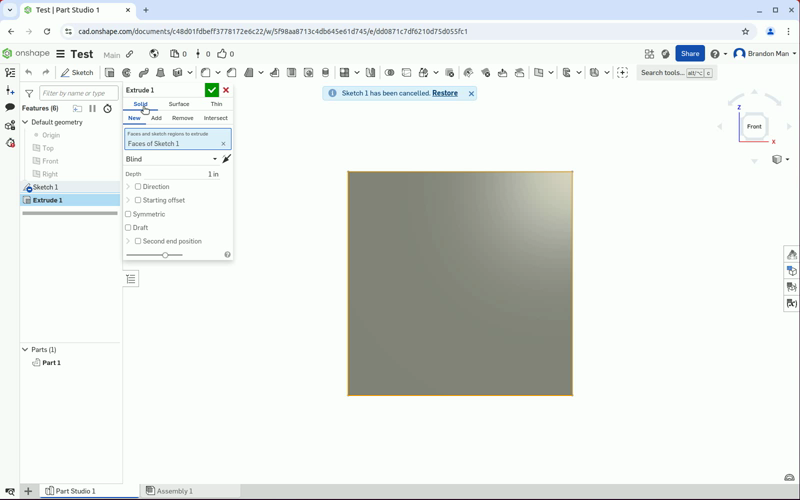
click(143, 106)
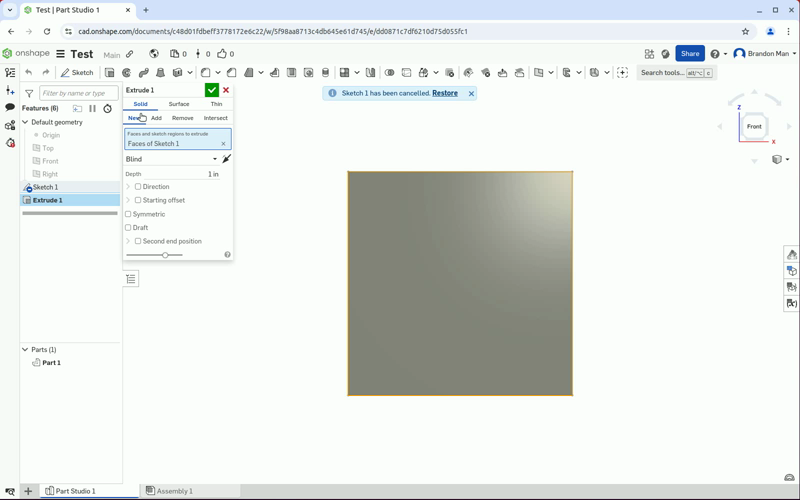
mouse_move(137, 120)
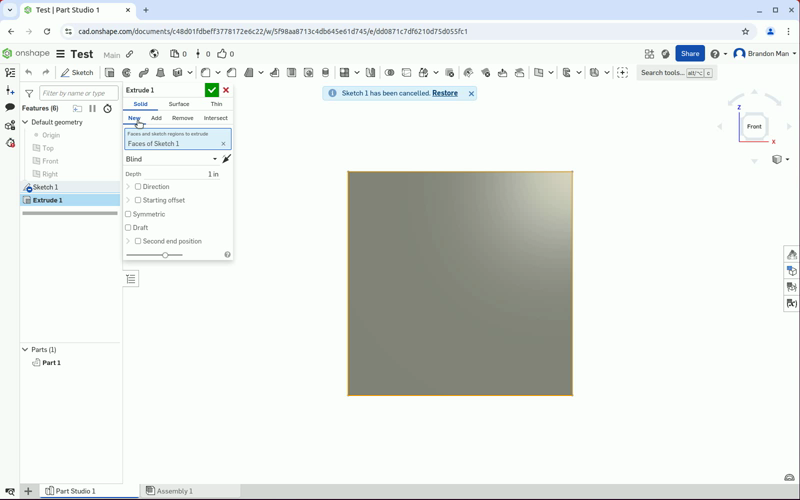
click(137, 120)
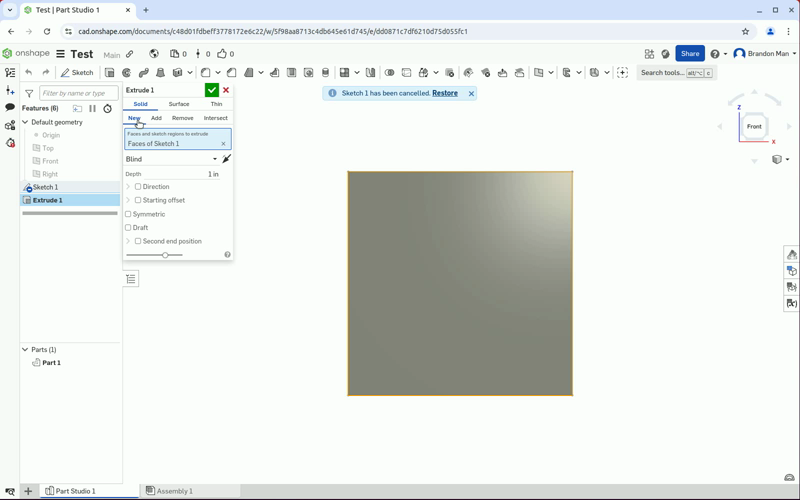
key(tab, 4)
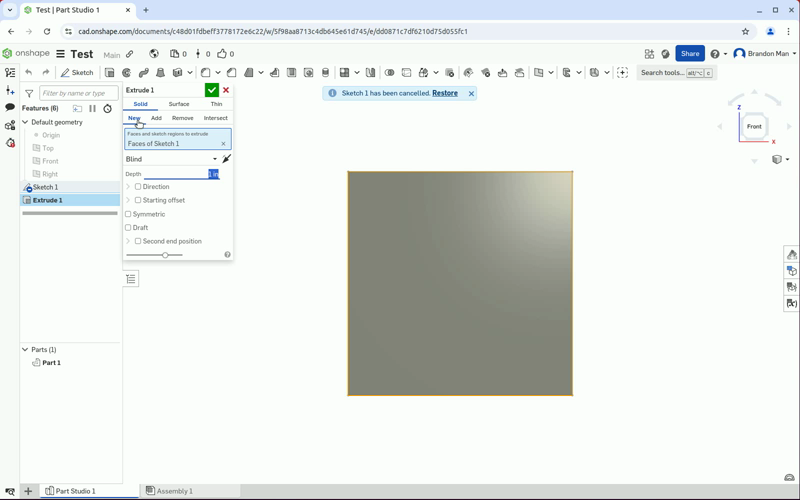
text(46.216)
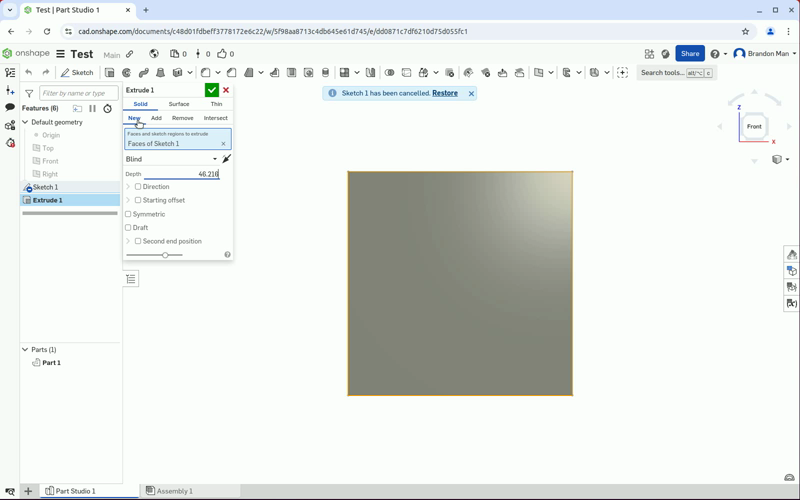
key(tab, 3)
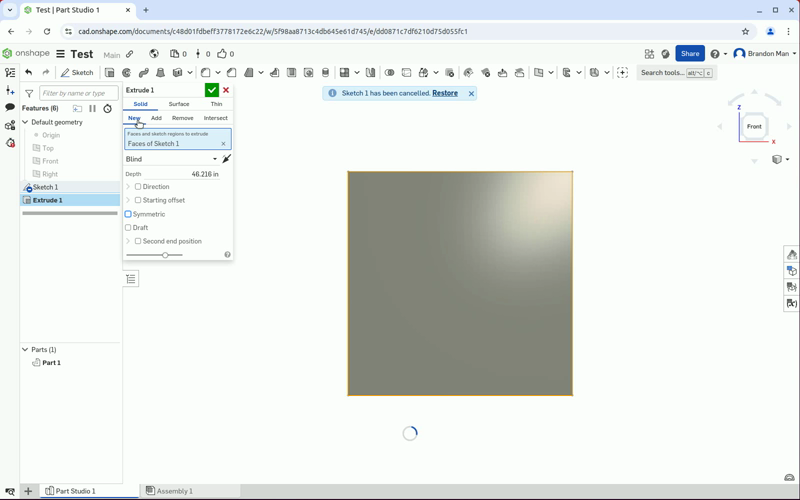
key(space)
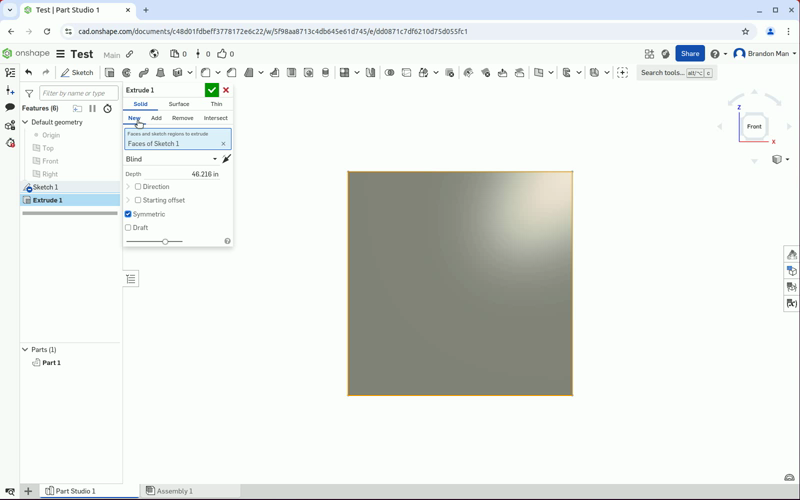
key(enter)
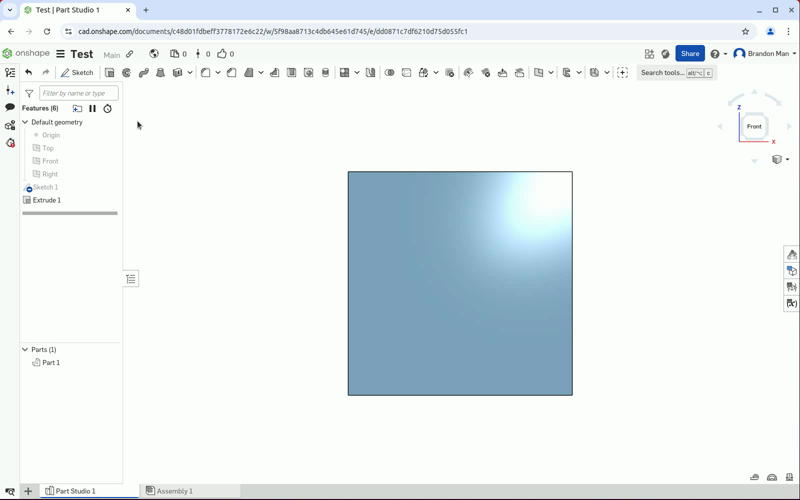
key(shift+h)
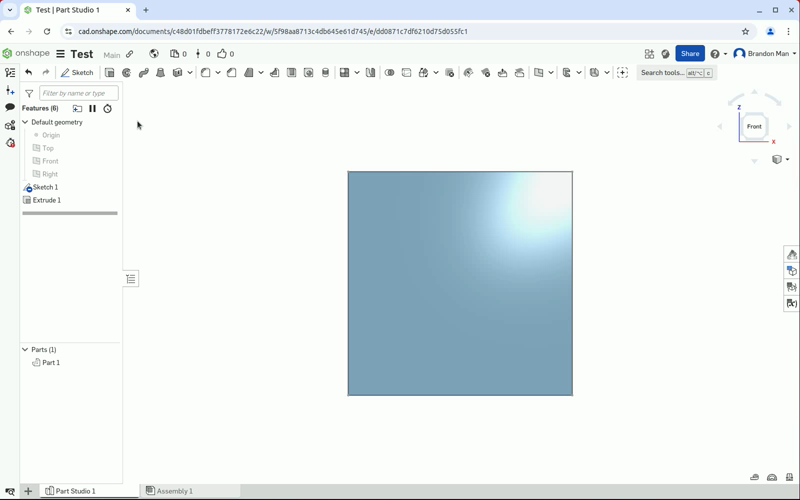
key(shift+h)
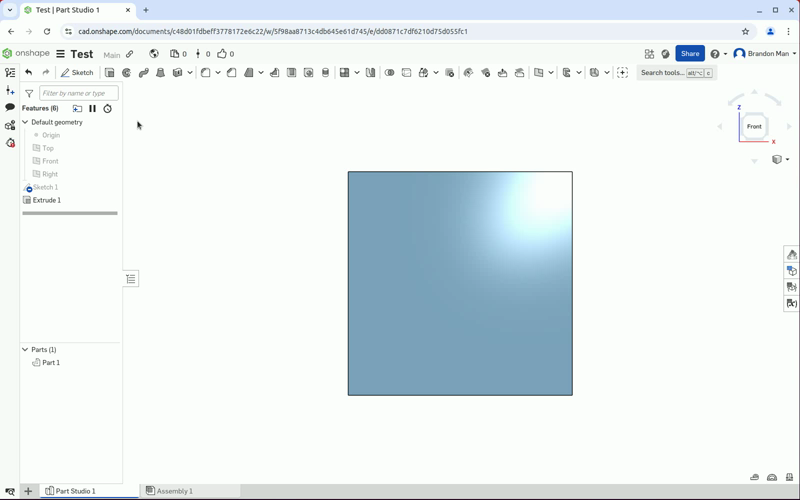
mouse_move(73, 189)
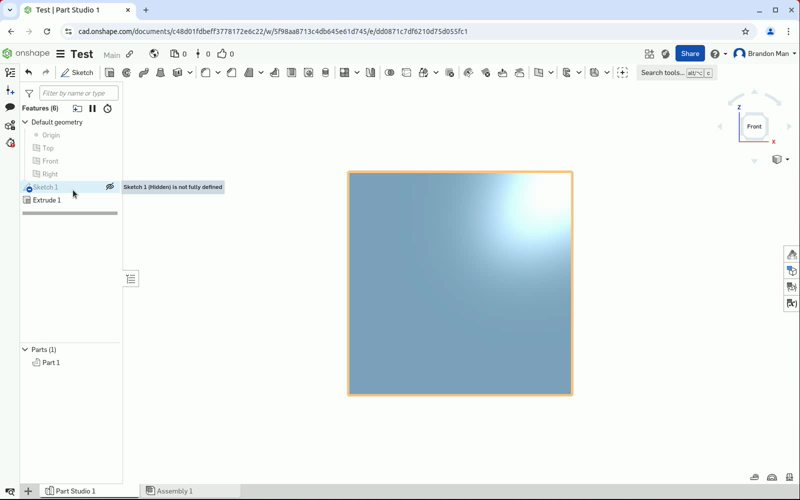
click(73, 189)
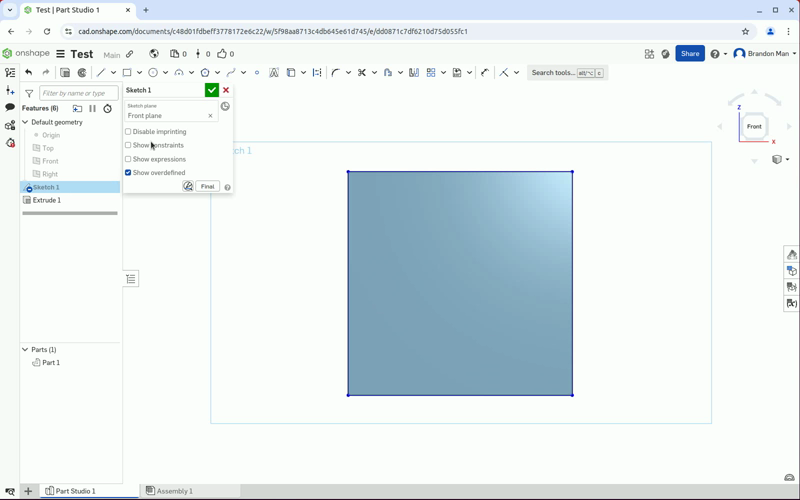
mouse_move(229, 92)
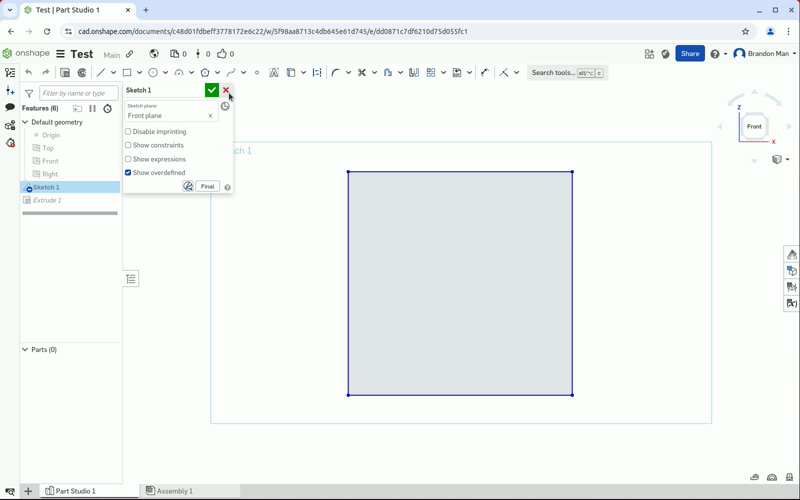
click(229, 92)
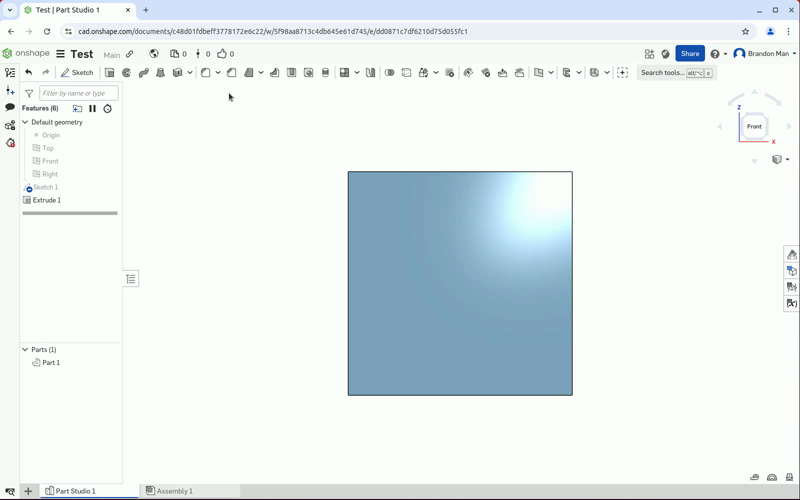
mouse_move(541, 75)
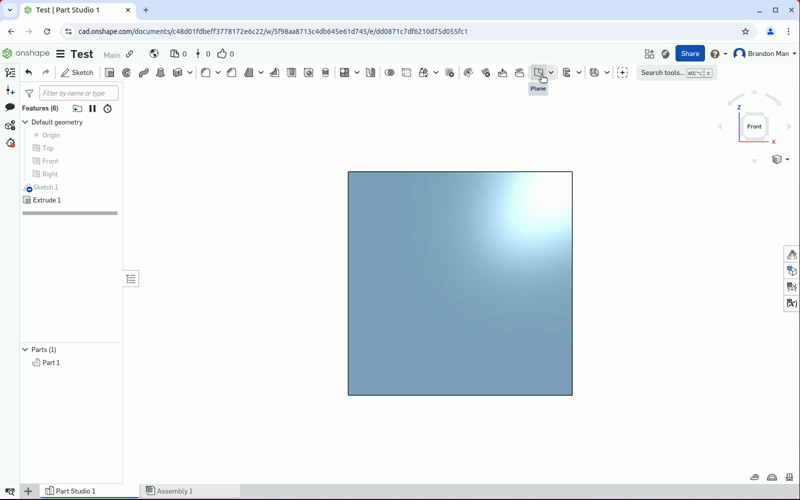
click(541, 75)
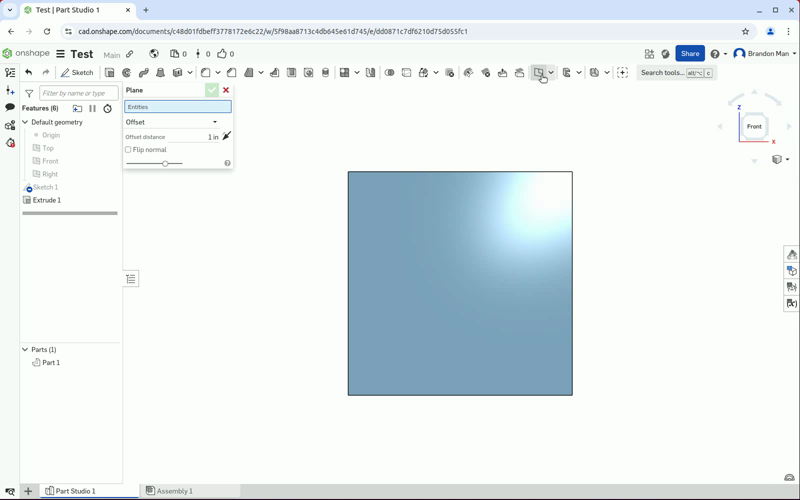
mouse_move(73, 163)
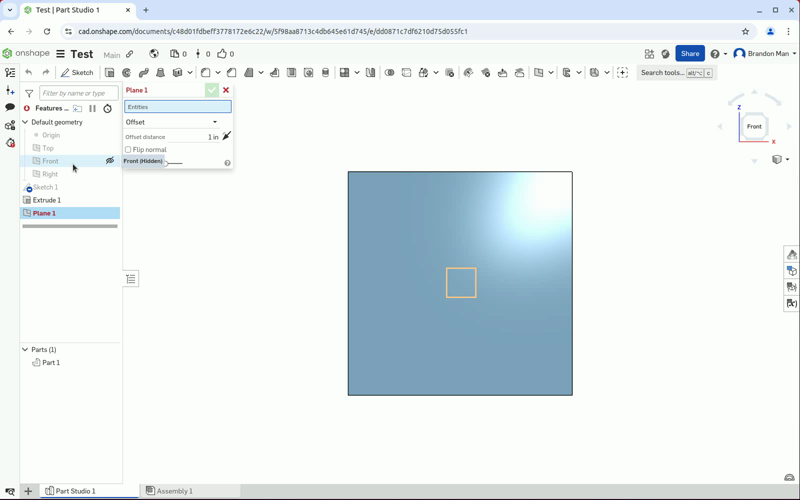
click(73, 163)
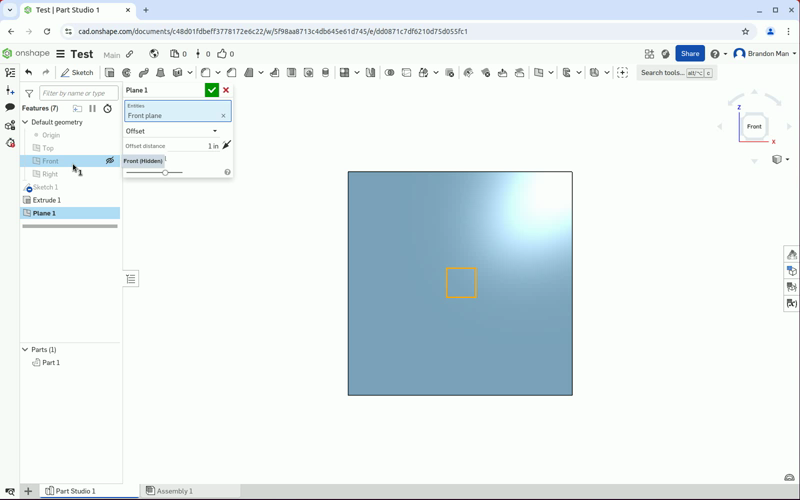
key(tab, 2)
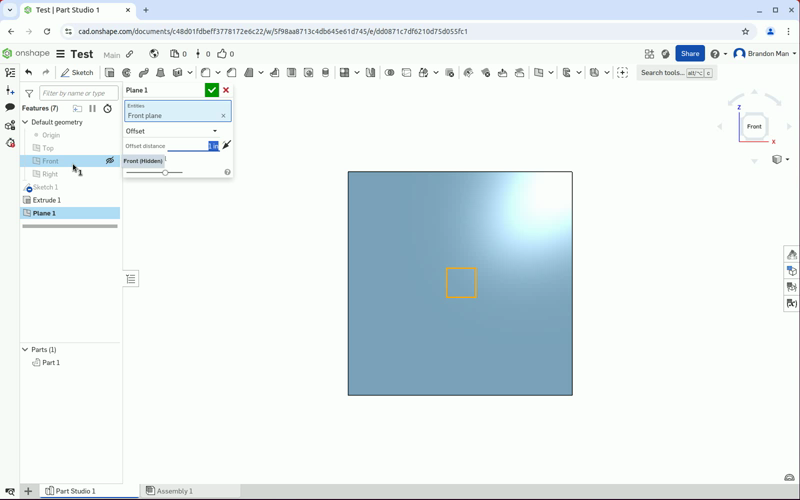
text(23.108)
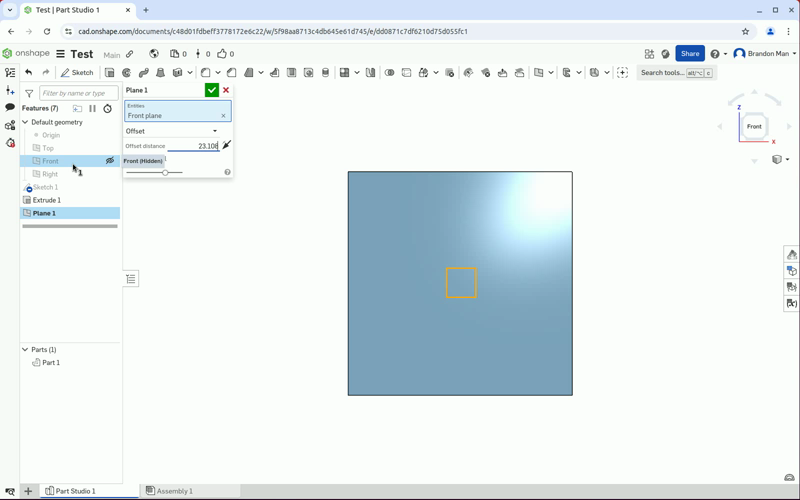
key(enter, 2)
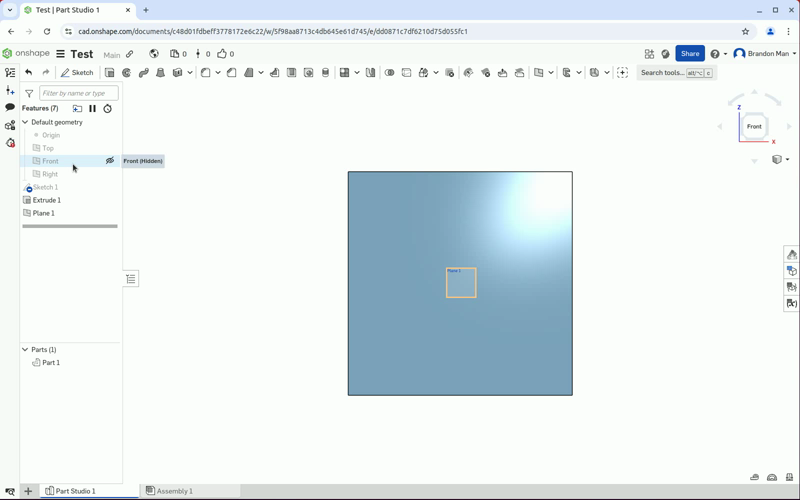
key(shift+s)
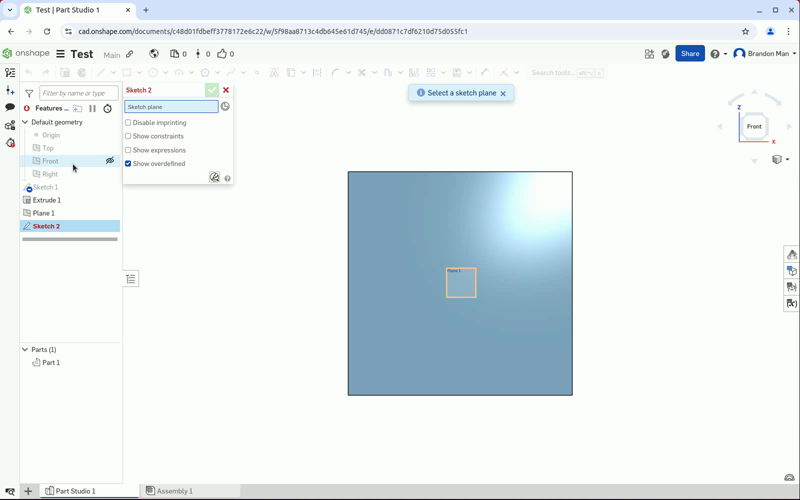
mouse_move(73, 215)
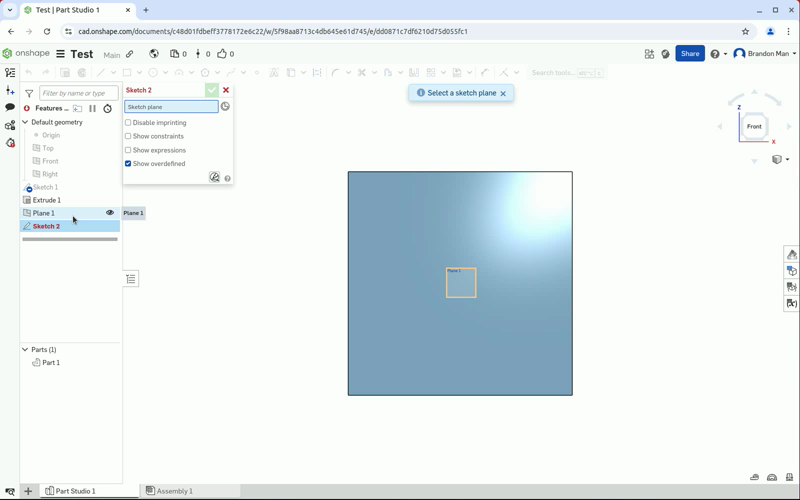
click(73, 215)
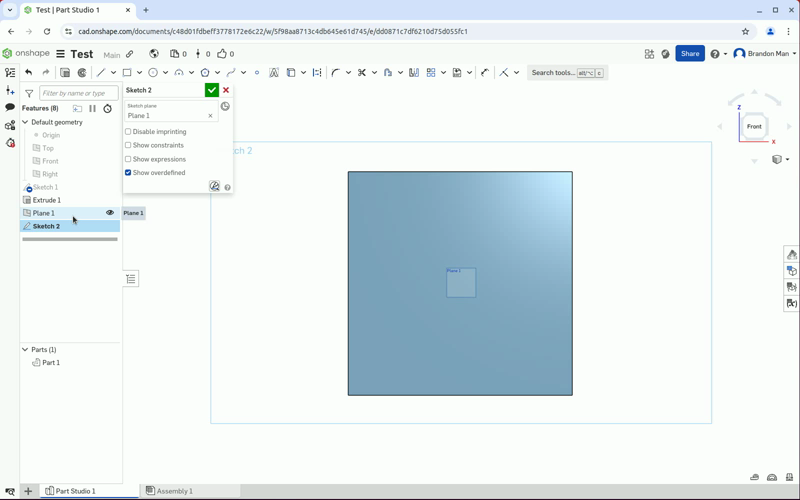
mouse_move(73, 352)
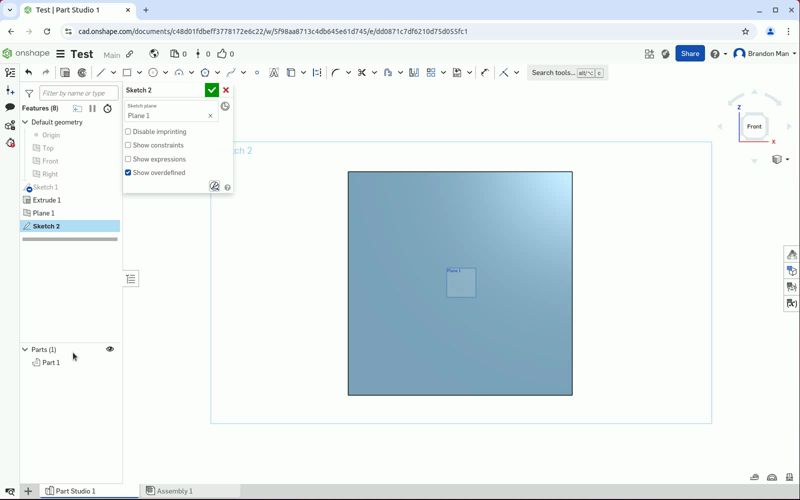
key(y)
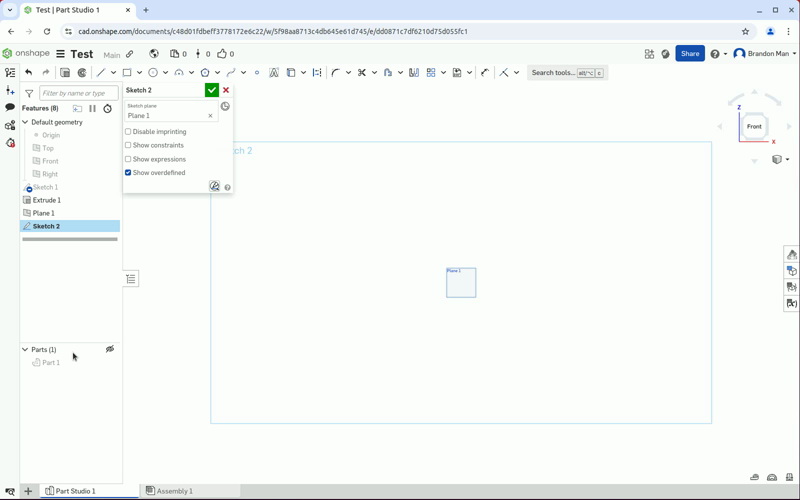
key(l)
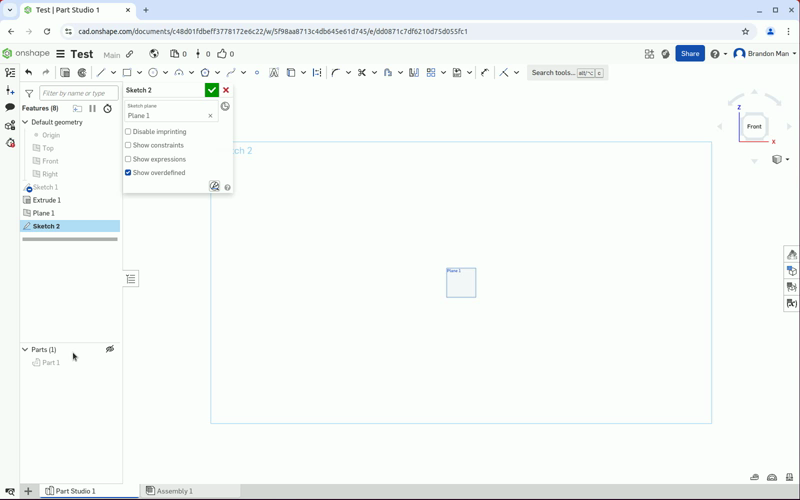
key_down(shift)
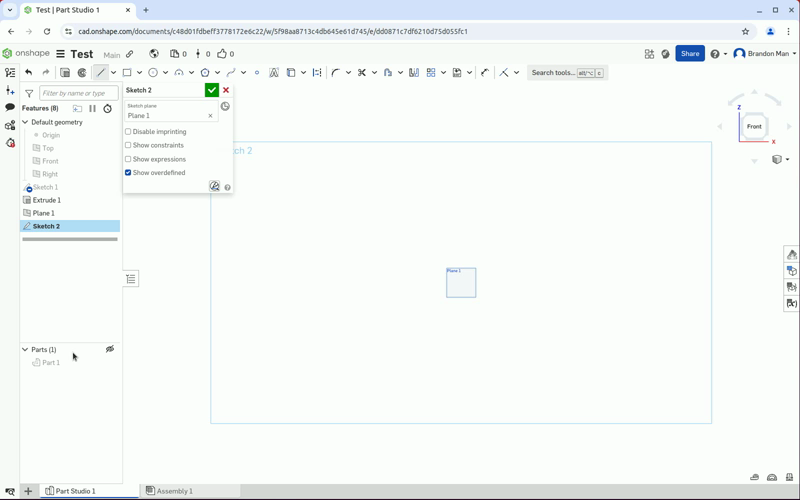
mouse_move(516, 226)
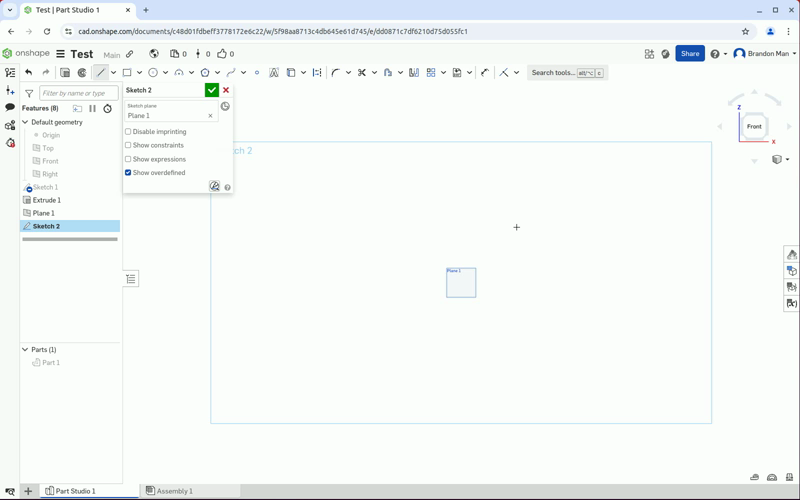
click(516, 226)
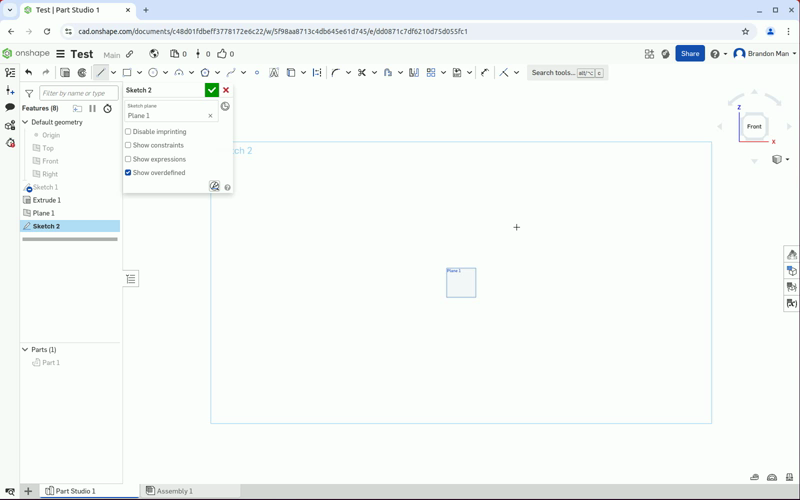
key_up(shift)
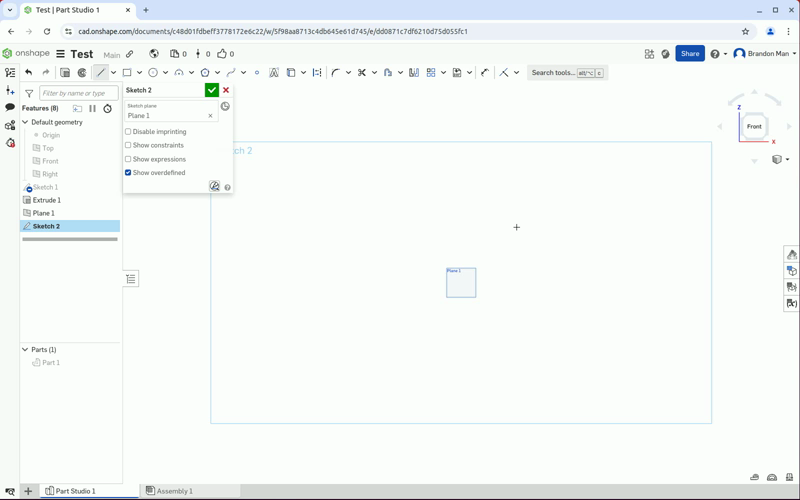
key_down(shift)
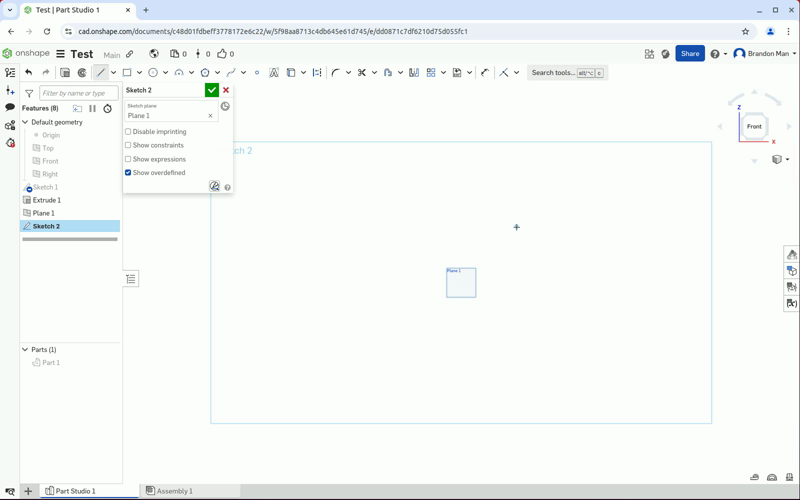
mouse_move(546, 226)
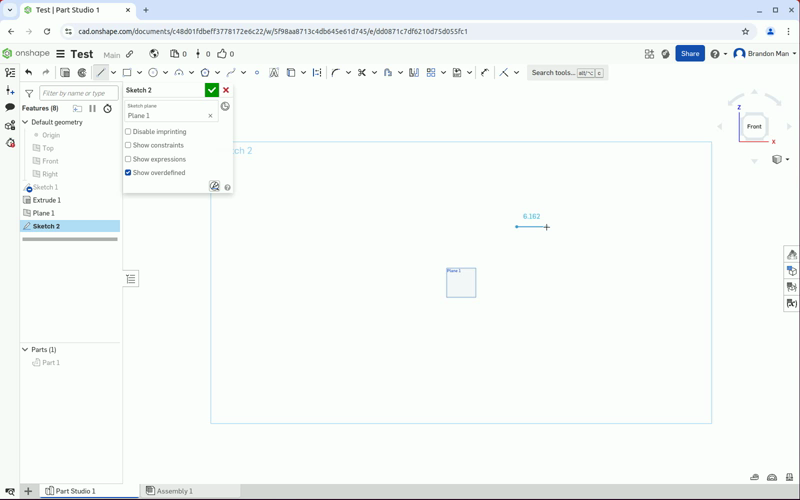
mouse_move(573, 226)
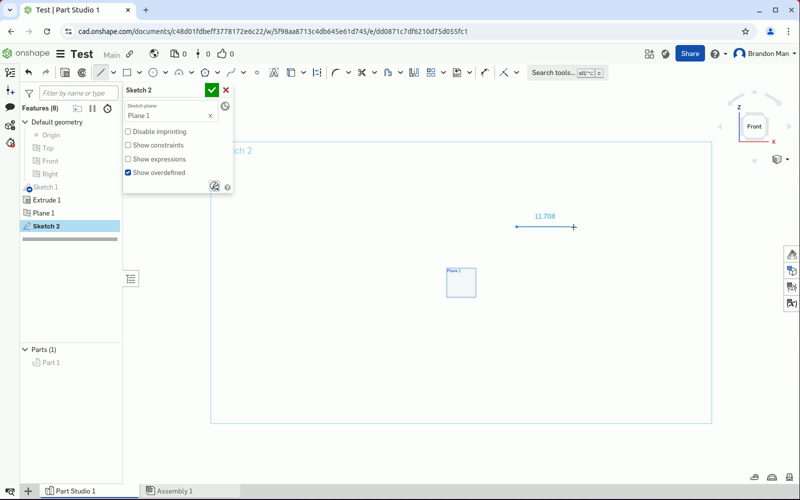
click(573, 226)
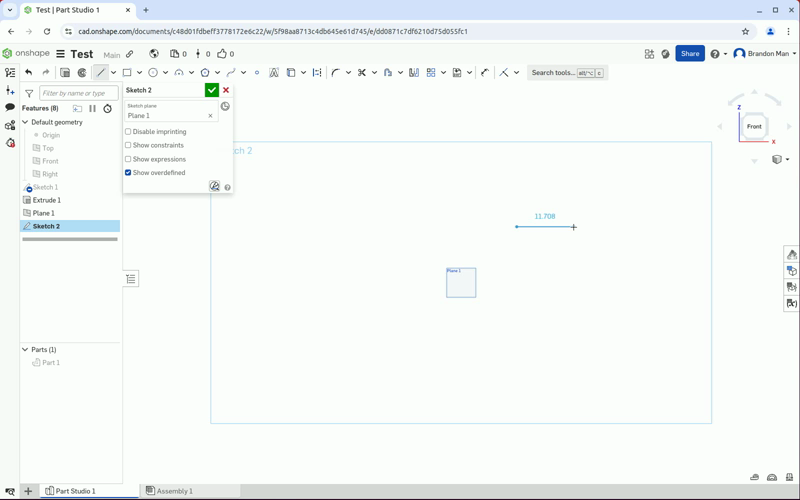
key_up(shift)
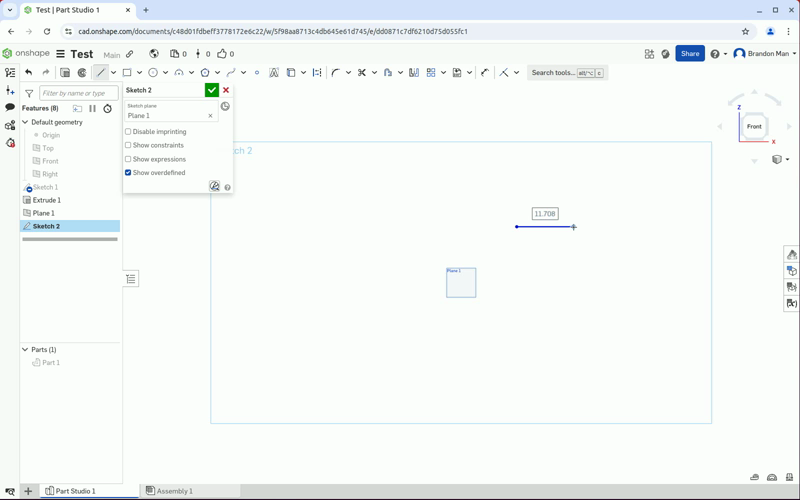
key_down(shift)
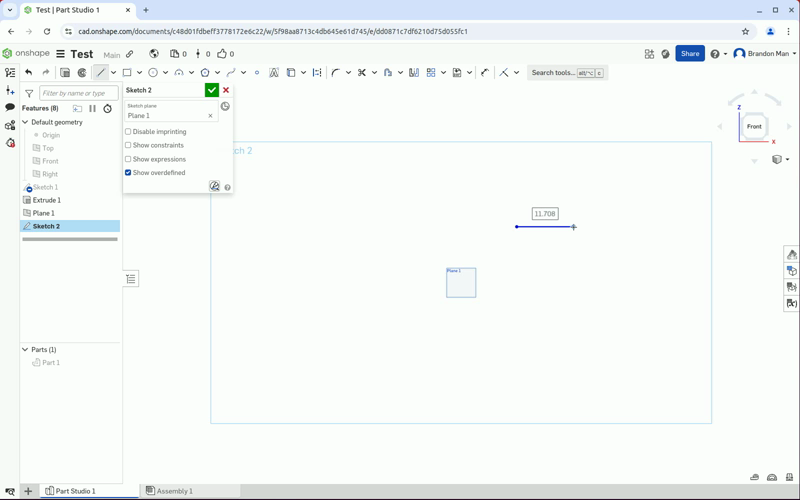
mouse_move(589, 226)
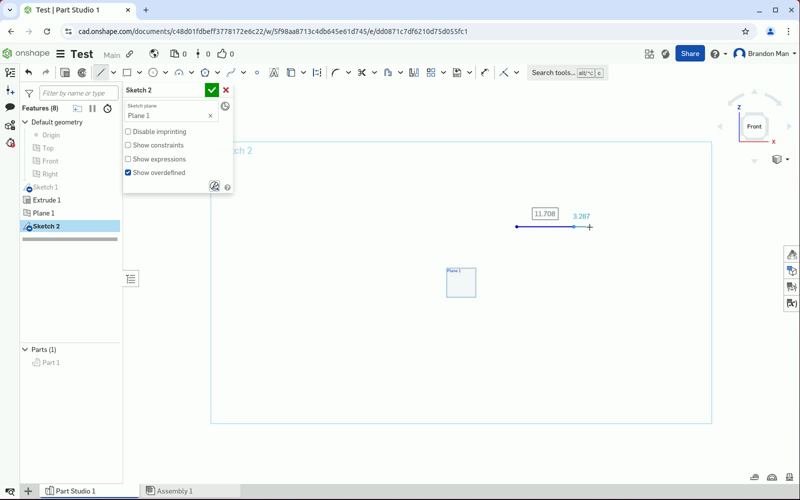
mouse_move(573, 169)
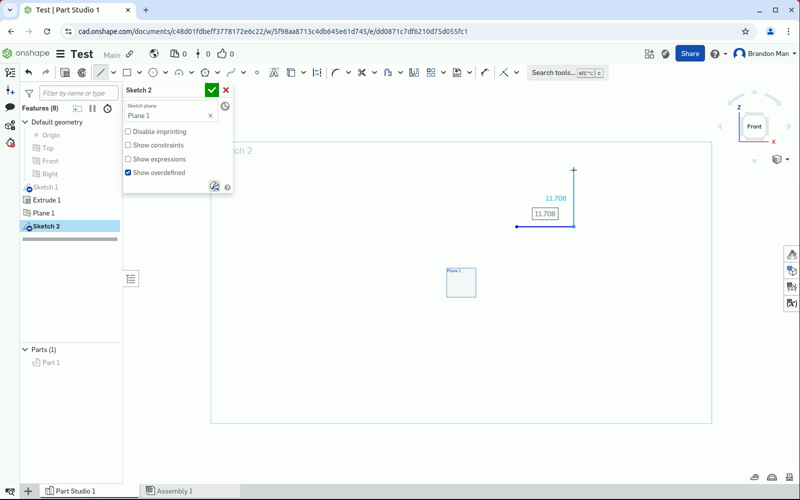
click(573, 169)
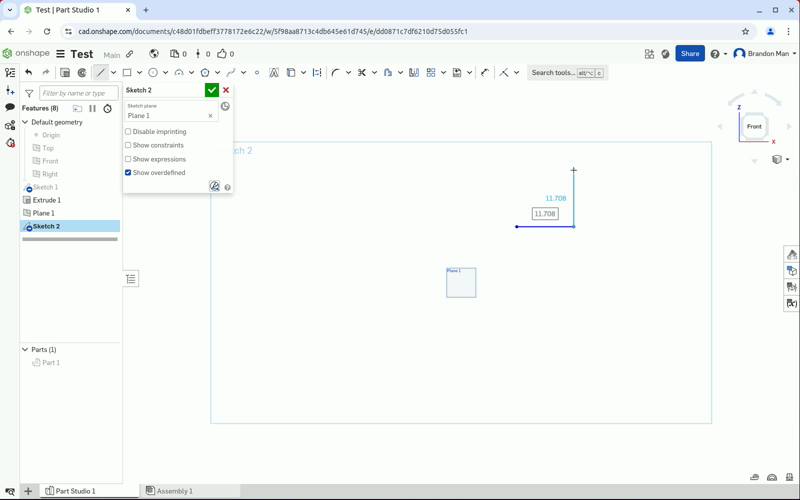
key_up(shift)
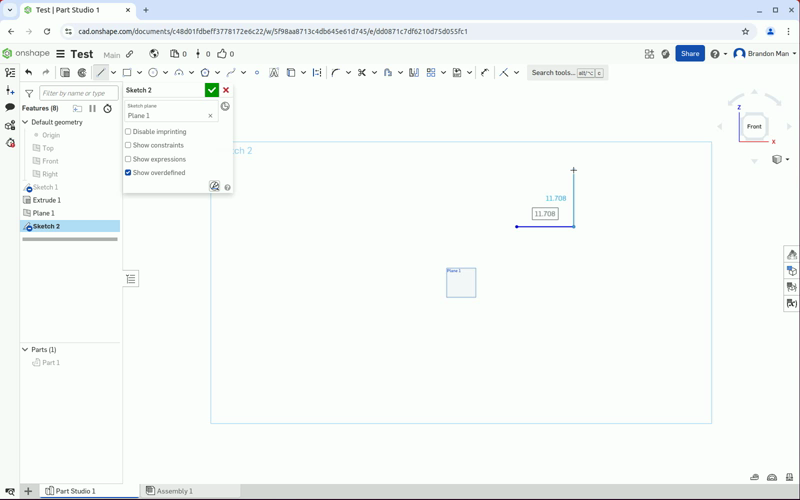
key_down(shift)
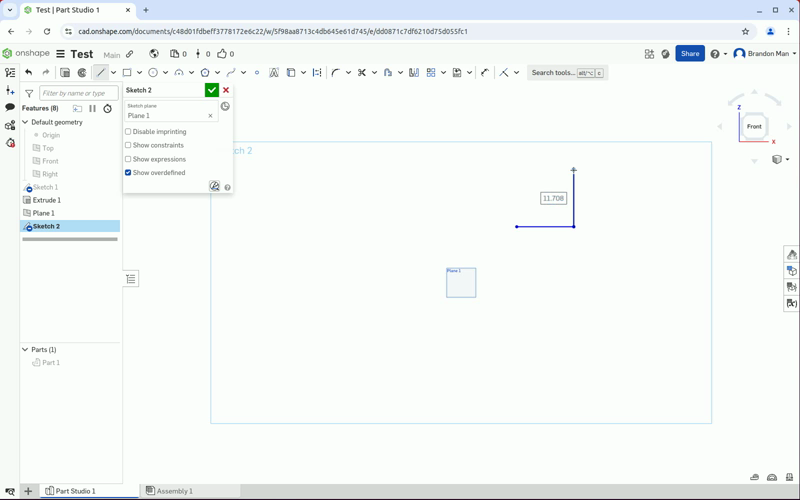
mouse_move(589, 169)
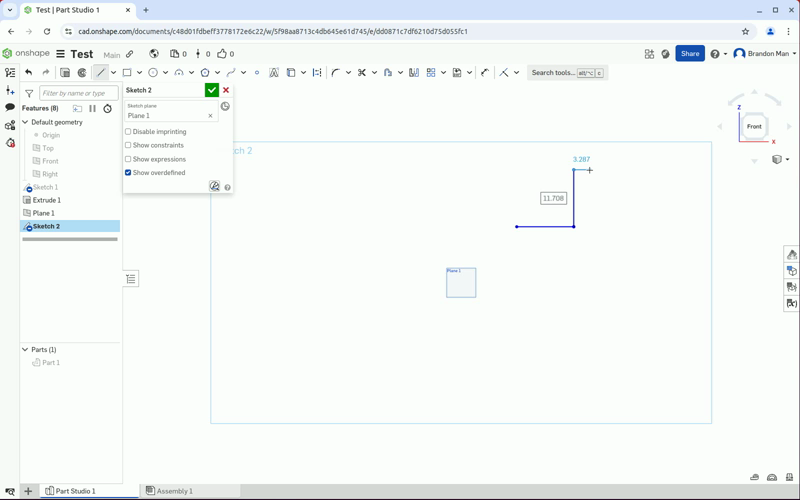
mouse_move(516, 169)
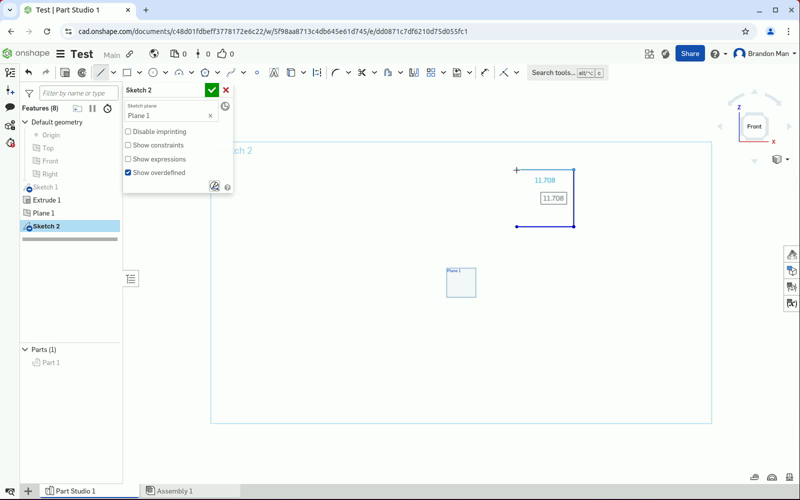
click(516, 169)
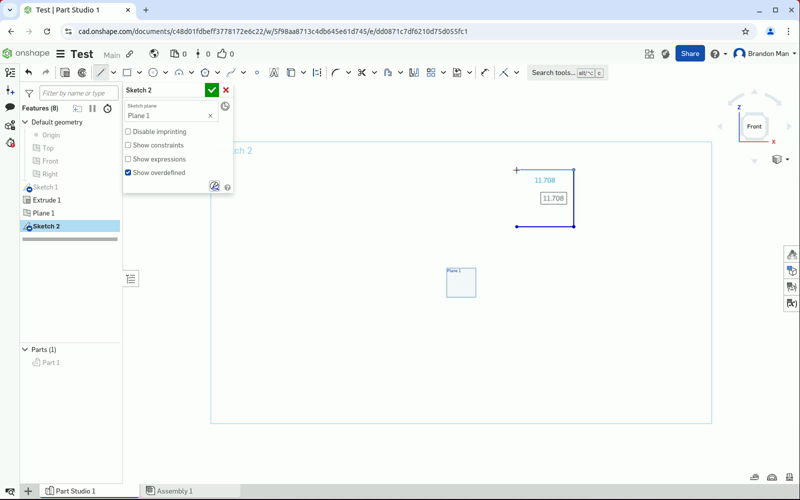
key_up(shift)
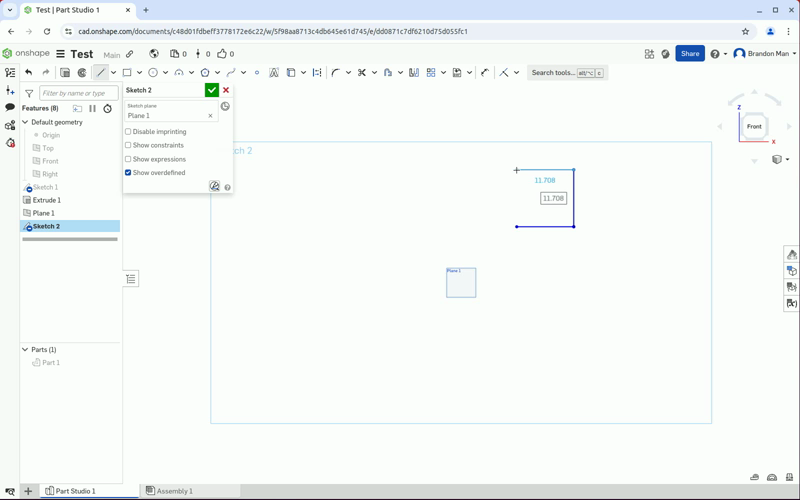
mouse_move(546, 169)
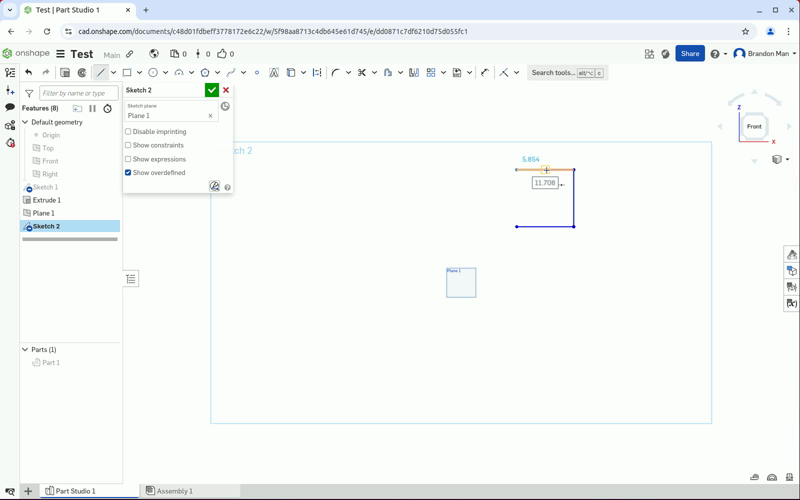
key_down(shift)
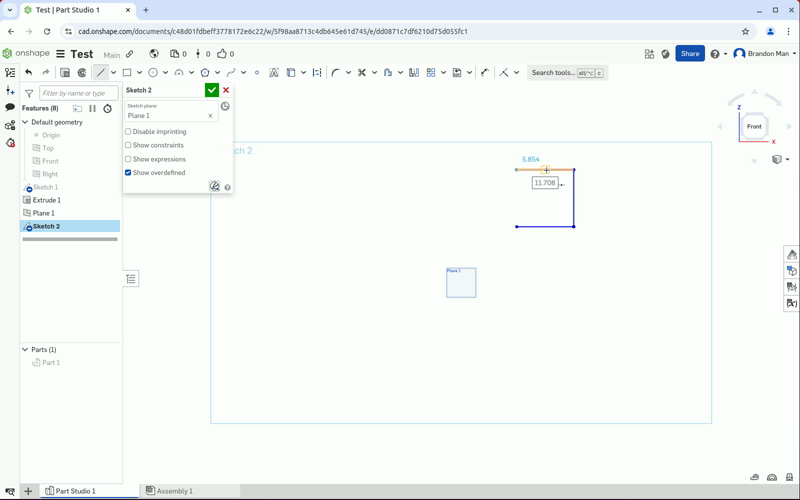
mouse_move(516, 226)
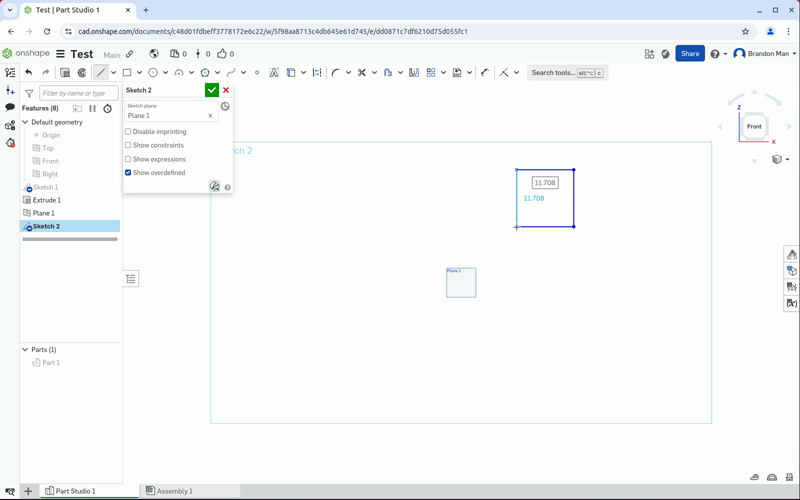
key_up(shift)
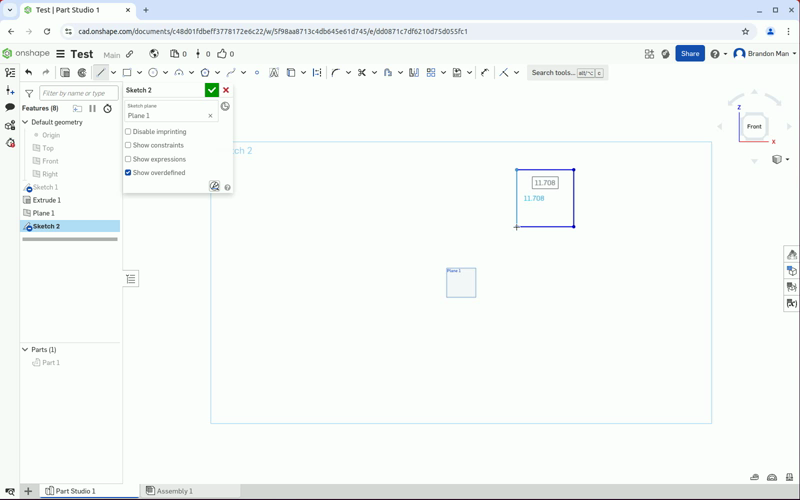
click(516, 226)
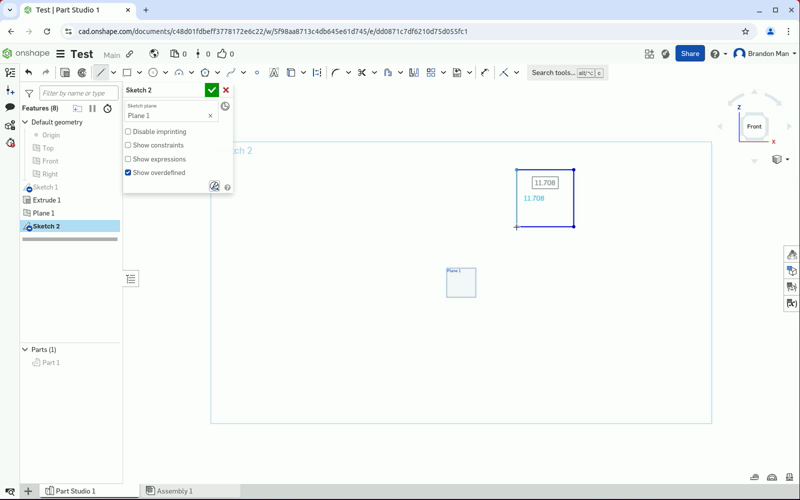
key(esc)
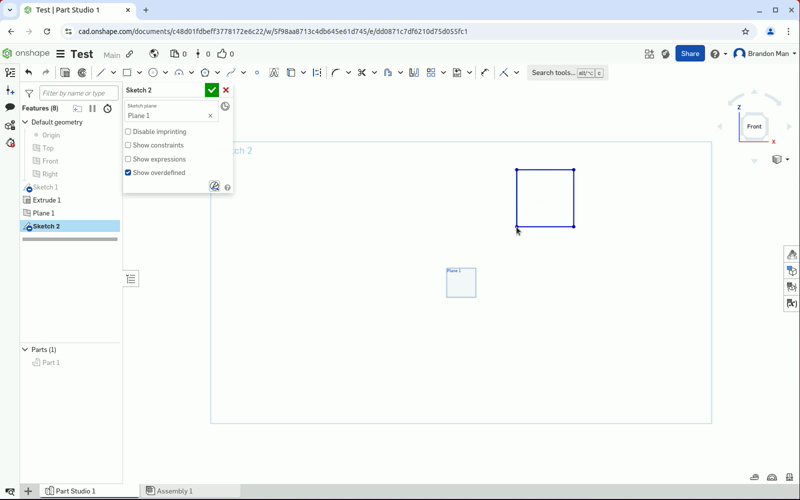
mouse_move(535, 200)
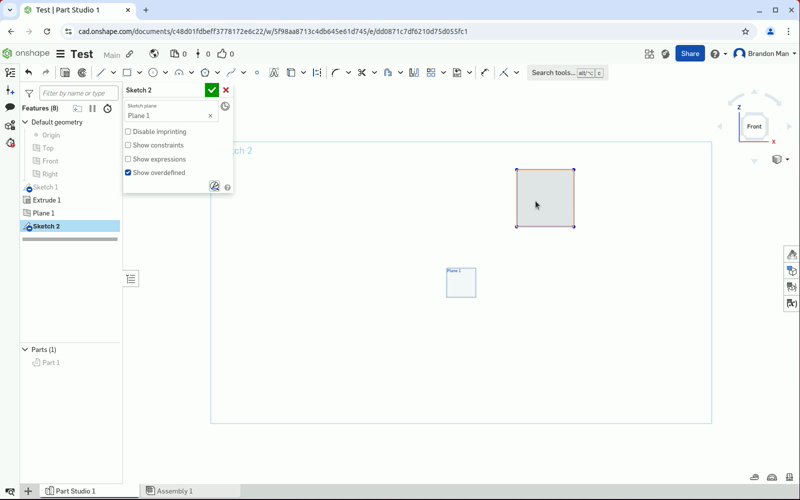
click(535, 200)
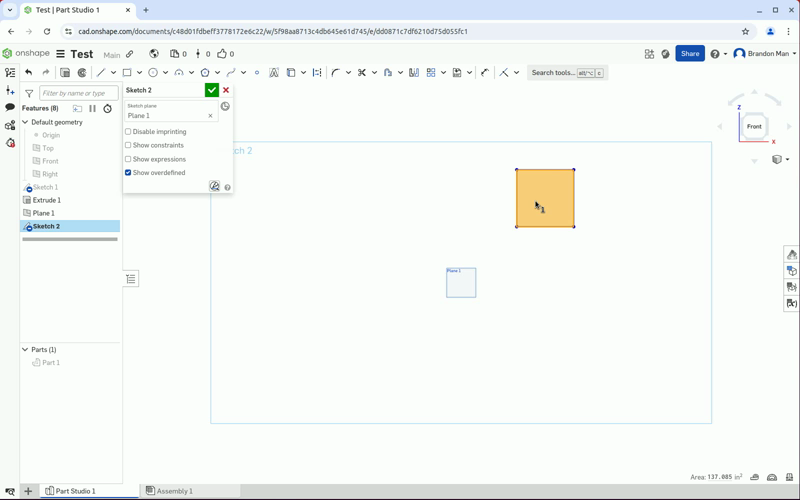
mouse_move(73, 352)
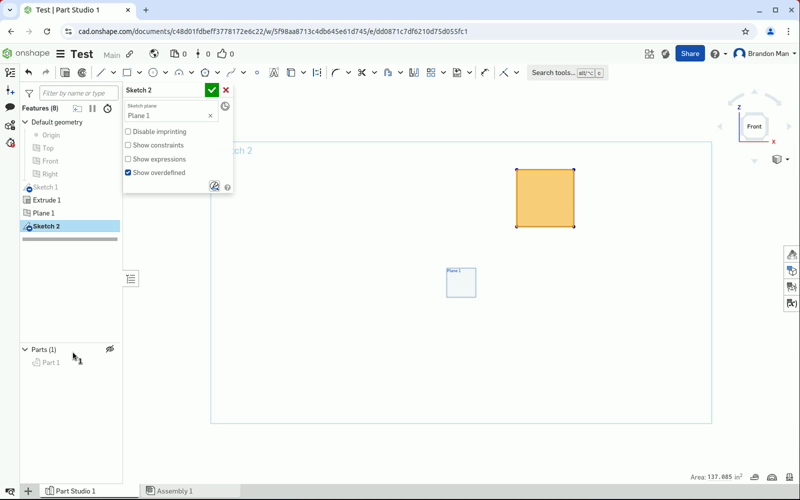
key(shift+y)
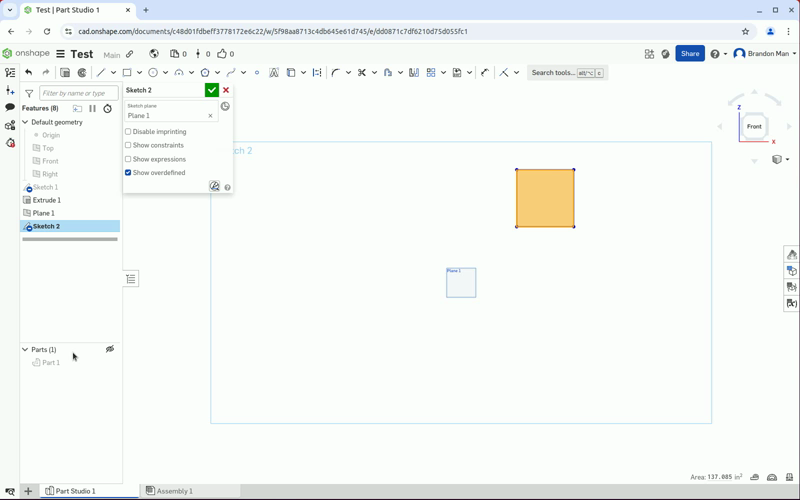
key(shift+e)
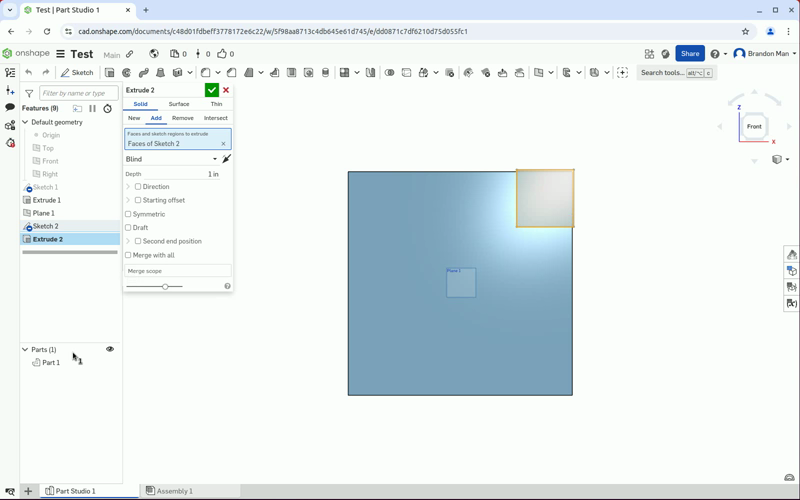
mouse_move(143, 106)
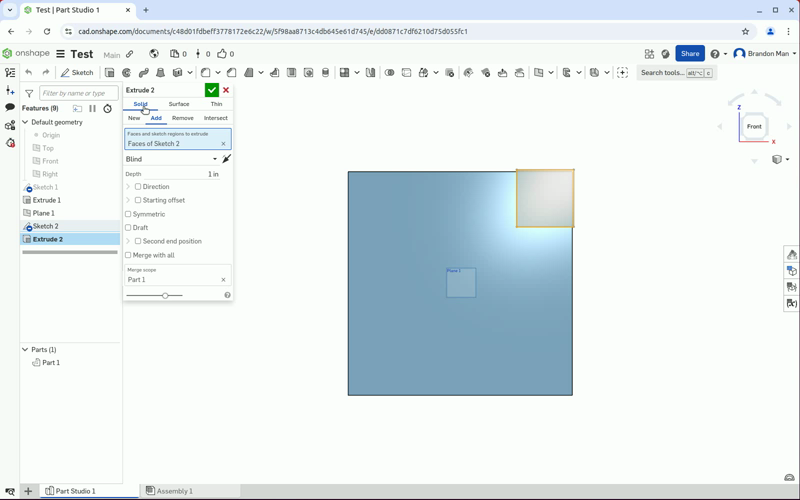
click(143, 106)
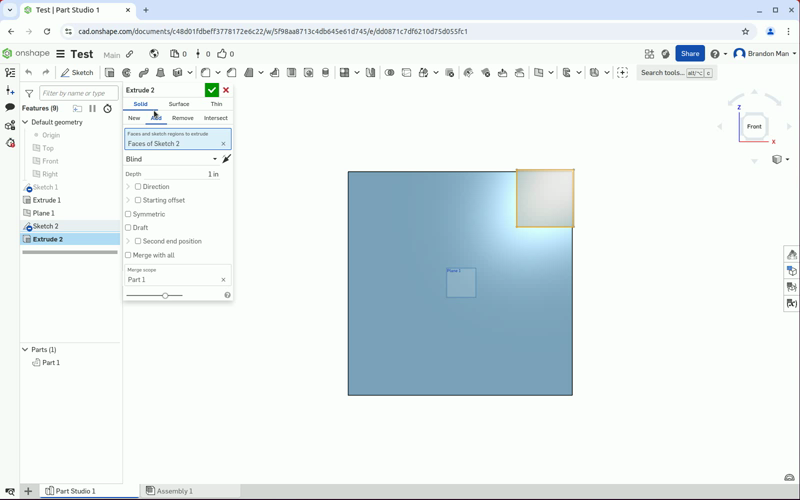
mouse_move(186, 120)
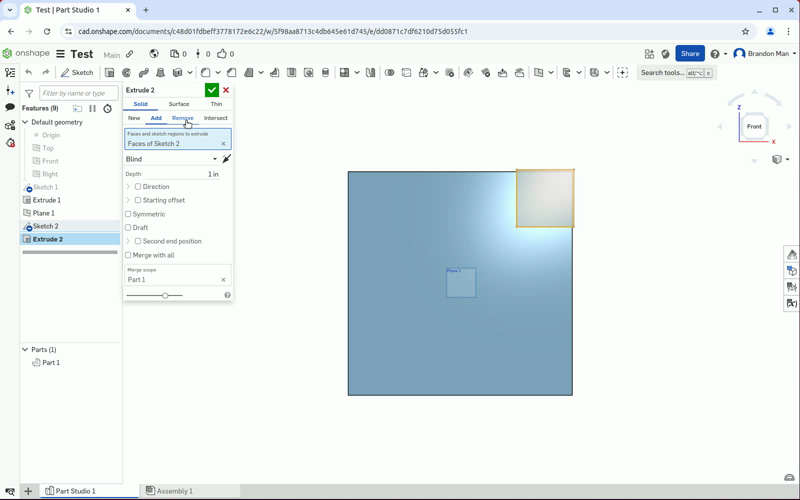
click(186, 120)
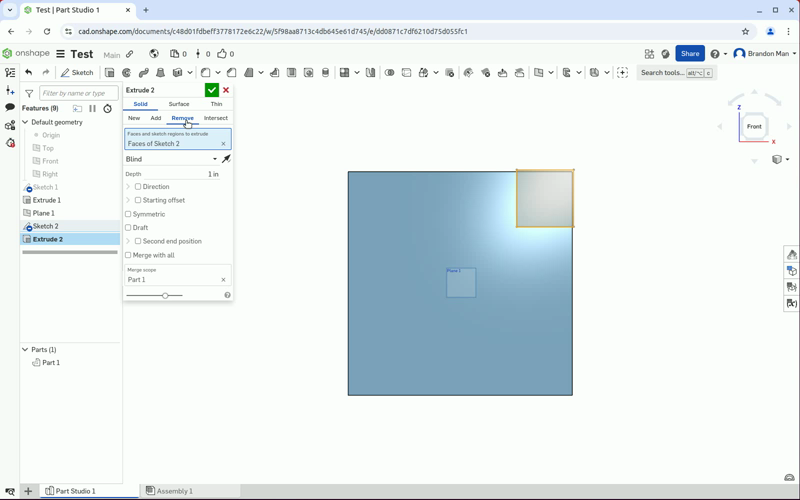
key(tab, 4)
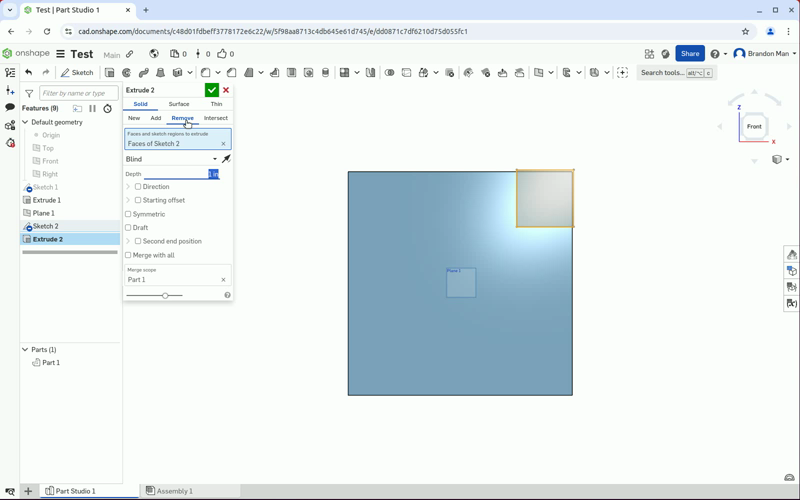
text(30.811)
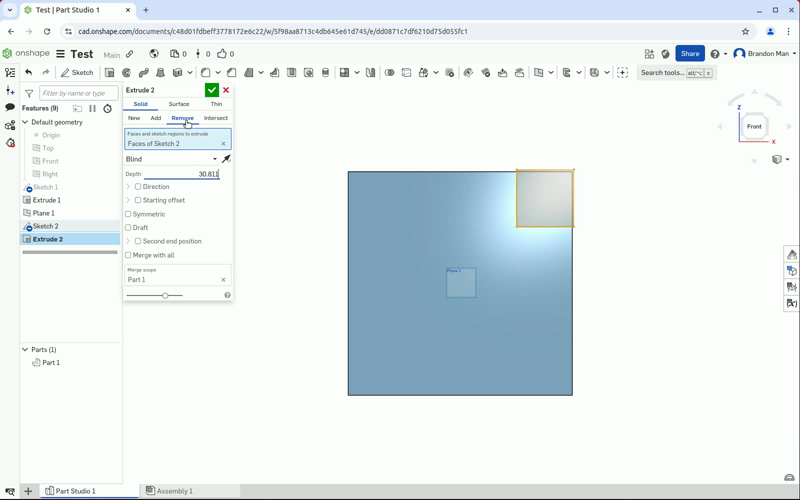
key(tab, 6)
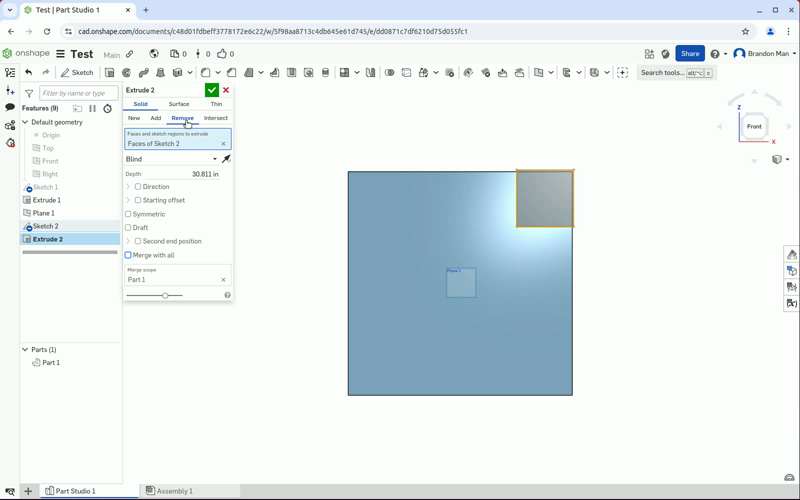
key(space)
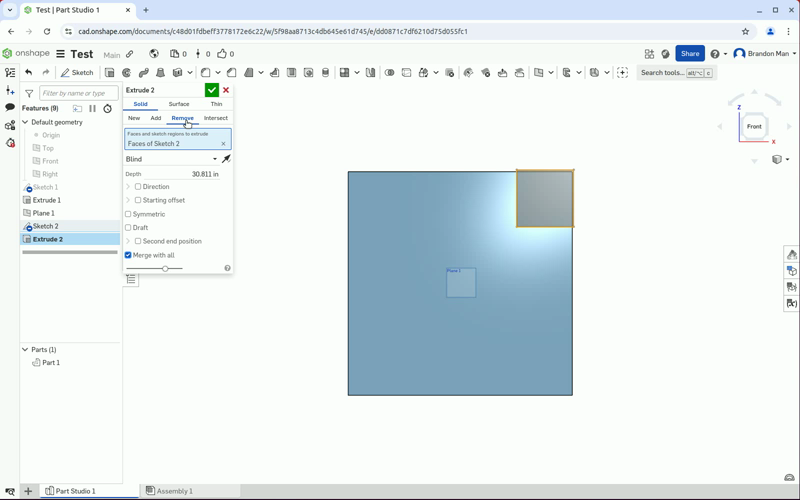
key(enter)
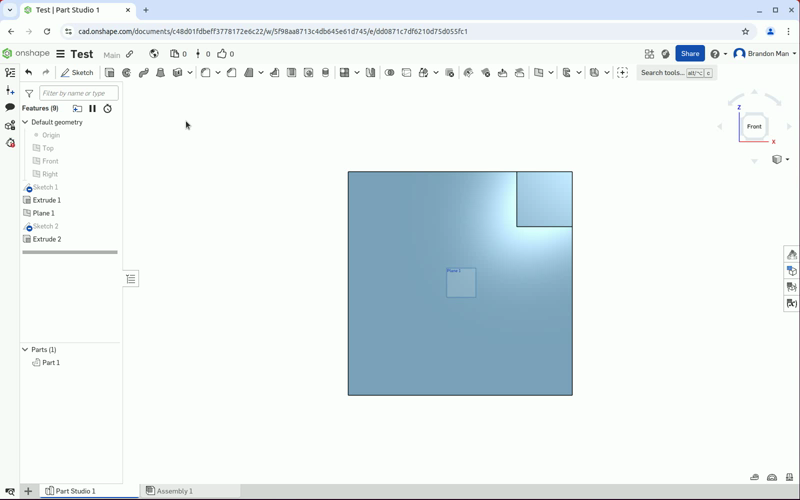
key(shift+h)
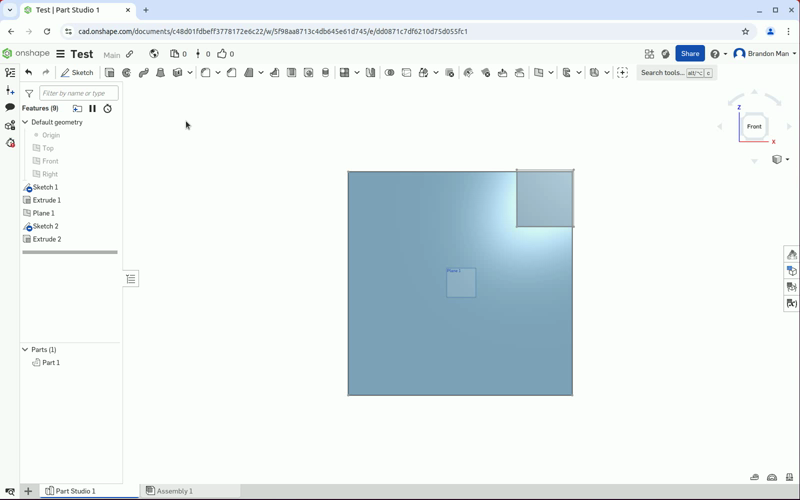
key(shift+h)
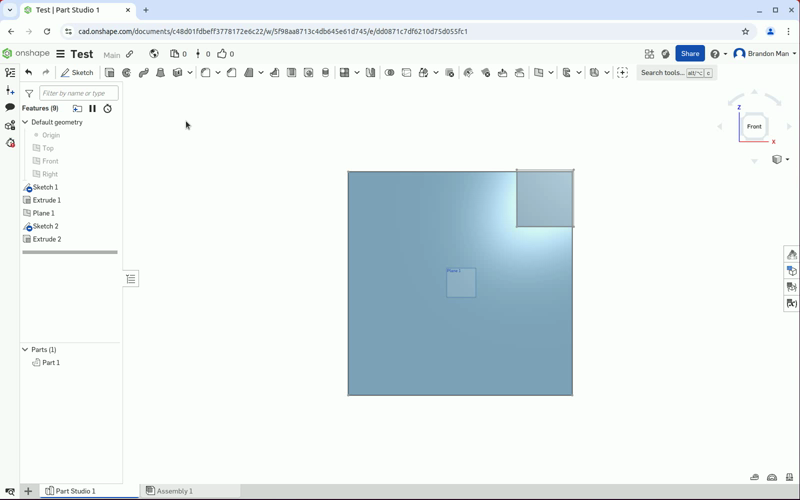
key(shift+7)
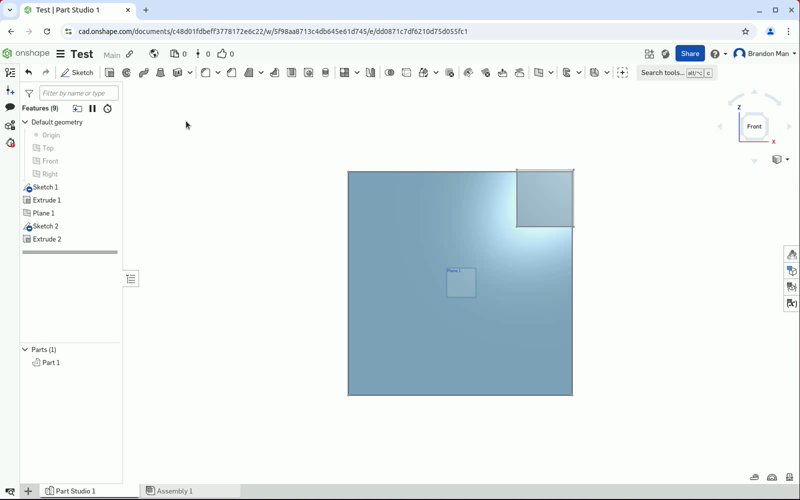
key(left, 2)
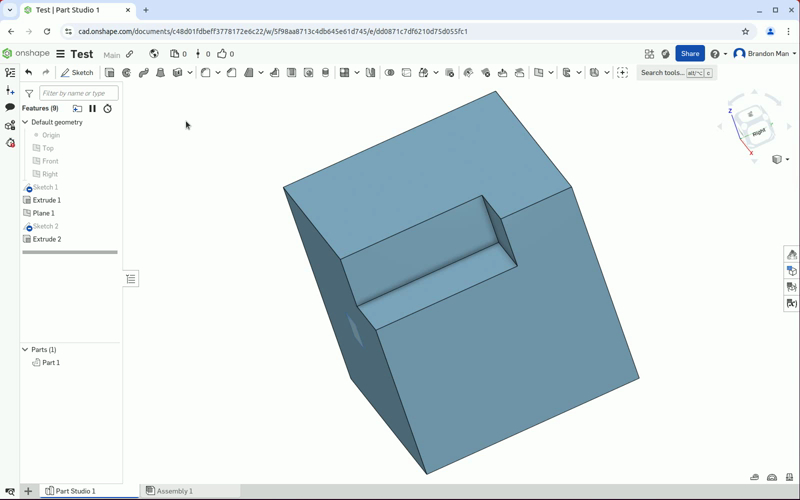
key(down, 2)
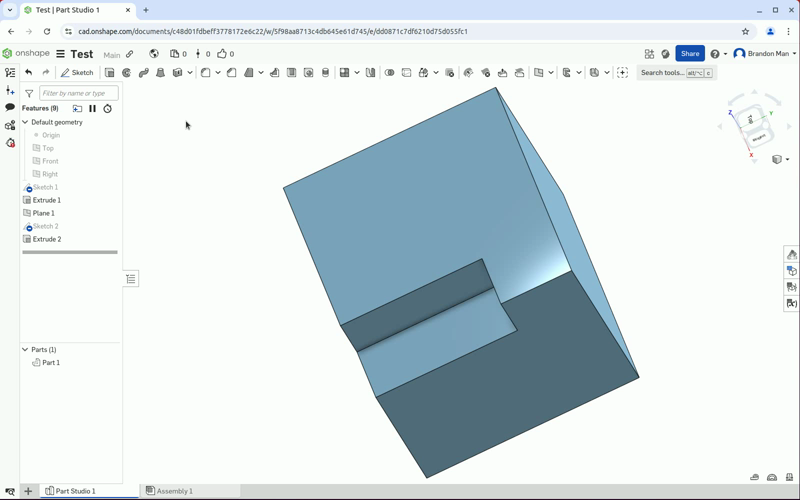
key(up, 2)
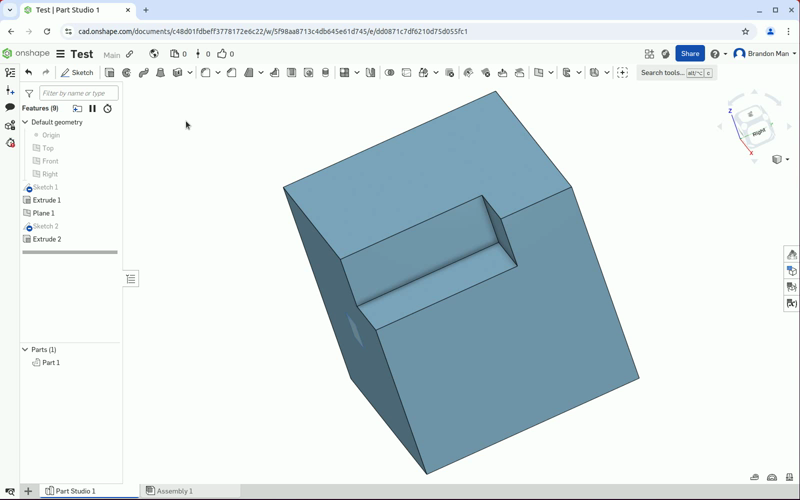
key(right, 2)
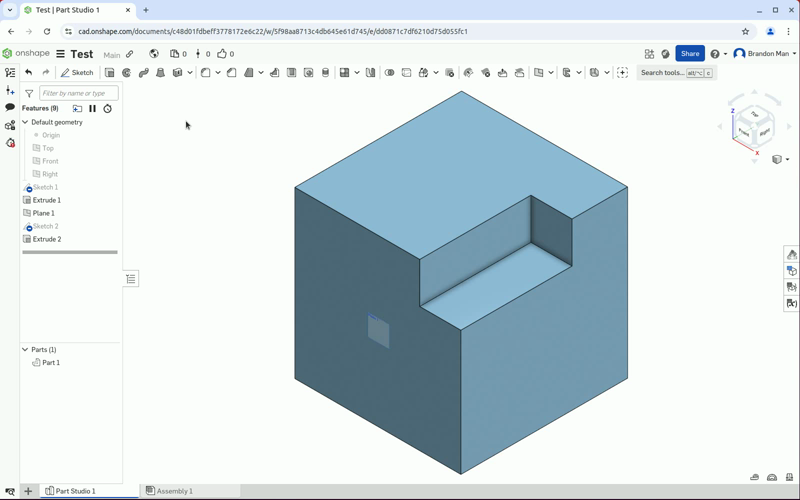
mouse_move(73, 189)
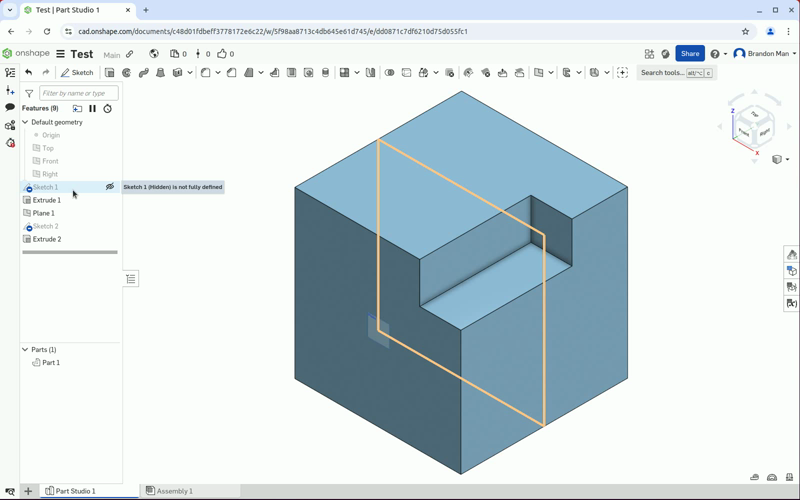
click(73, 189)